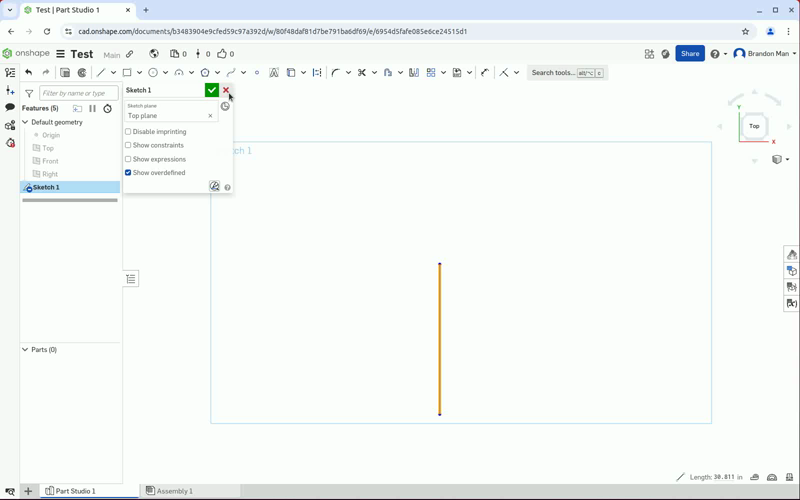
key(shift+h)
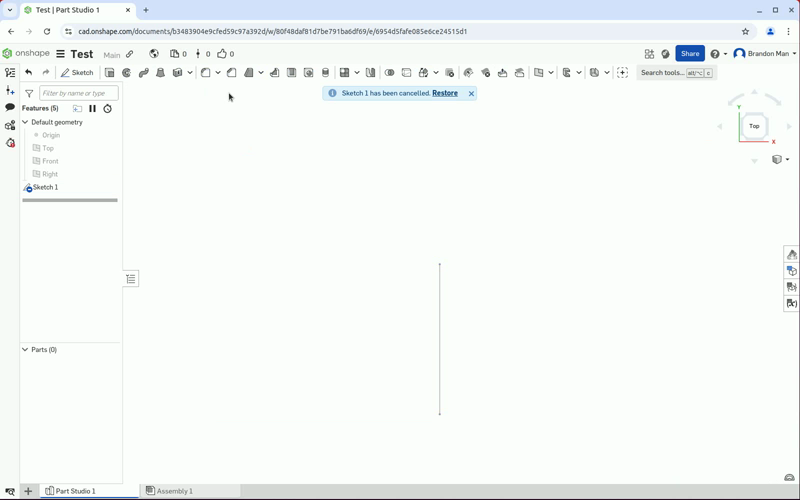
key(shift+s)
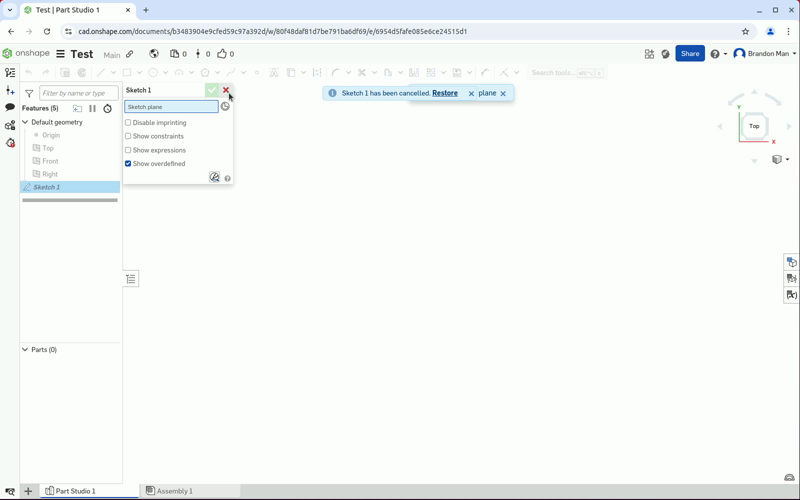
mouse_move(73, 150)
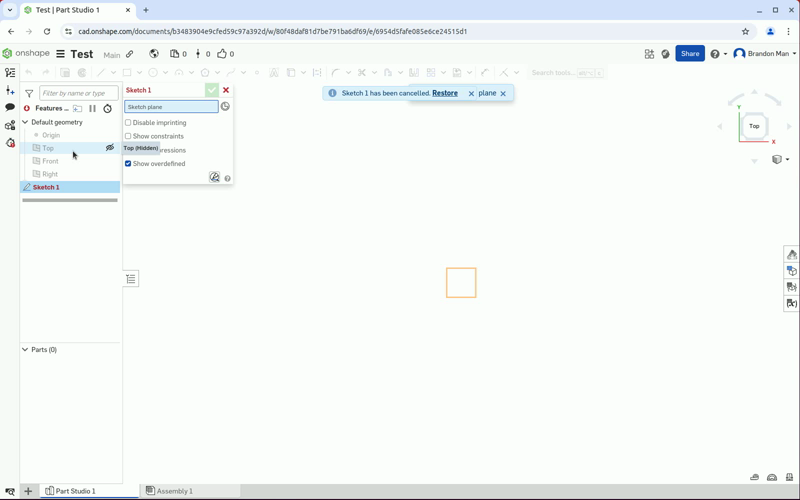
click(73, 150)
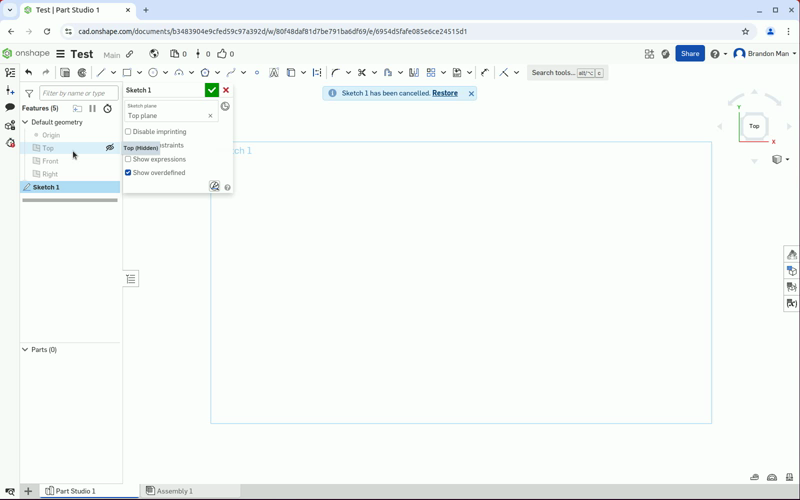
mouse_move(73, 352)
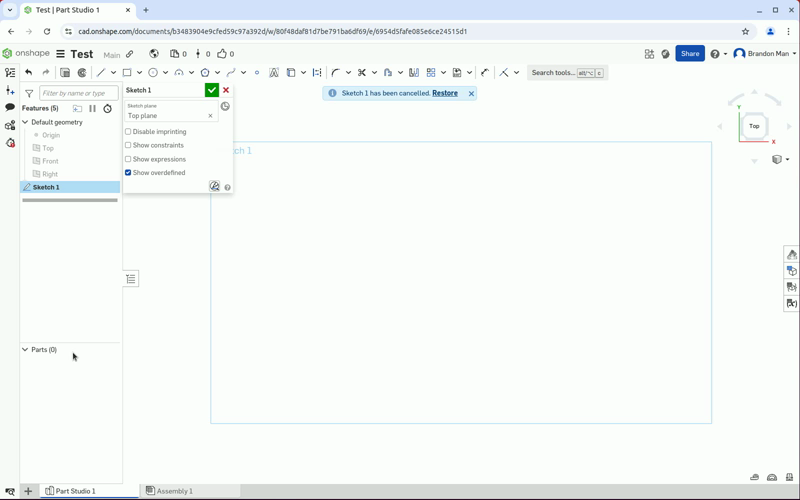
key(y)
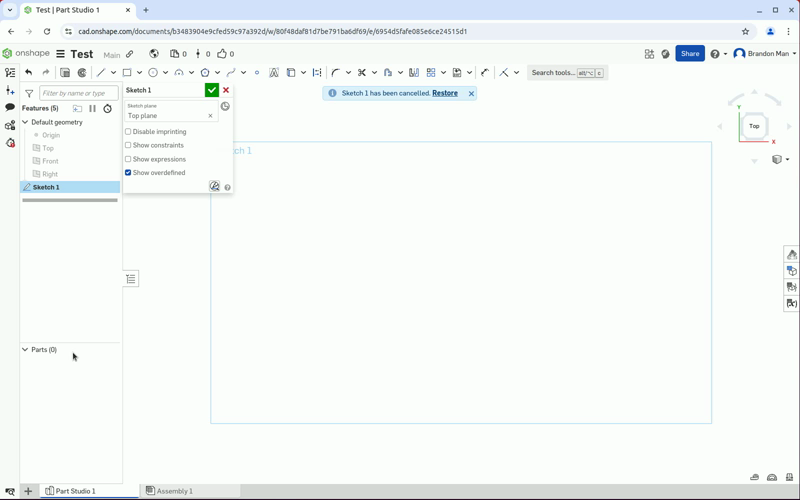
key(l)
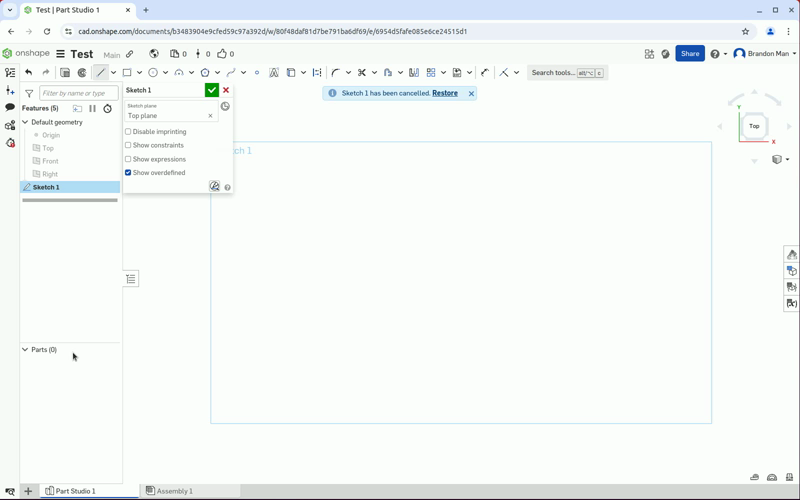
key_down(shift)
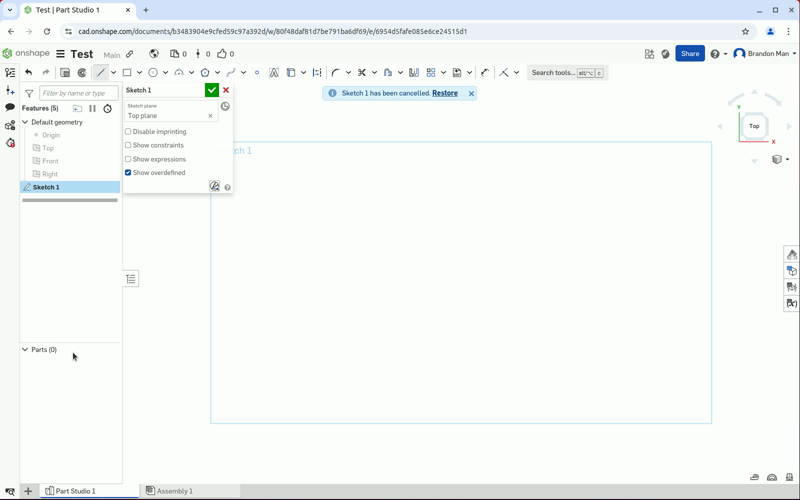
mouse_move(349, 395)
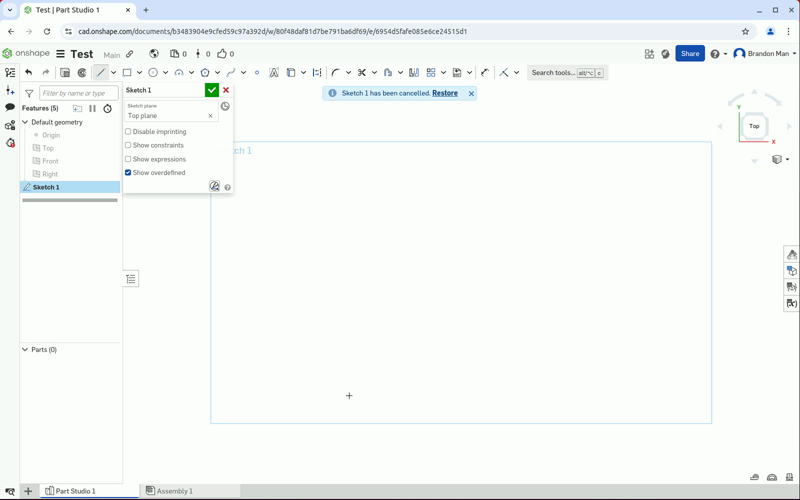
click(349, 395)
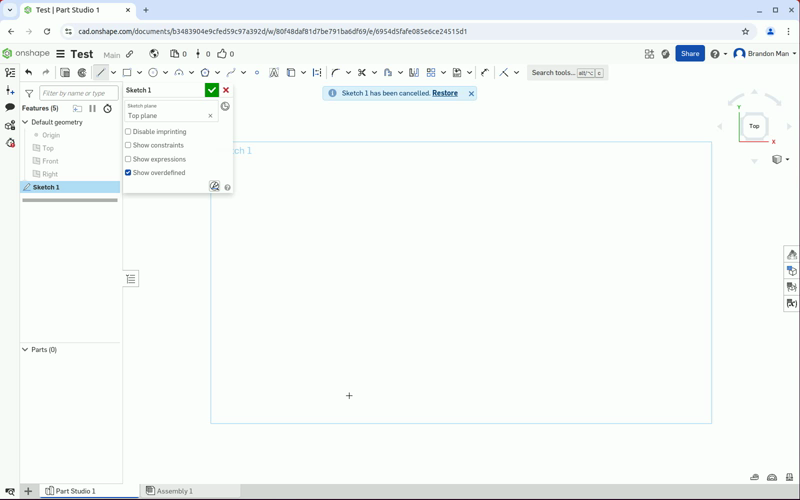
key_up(shift)
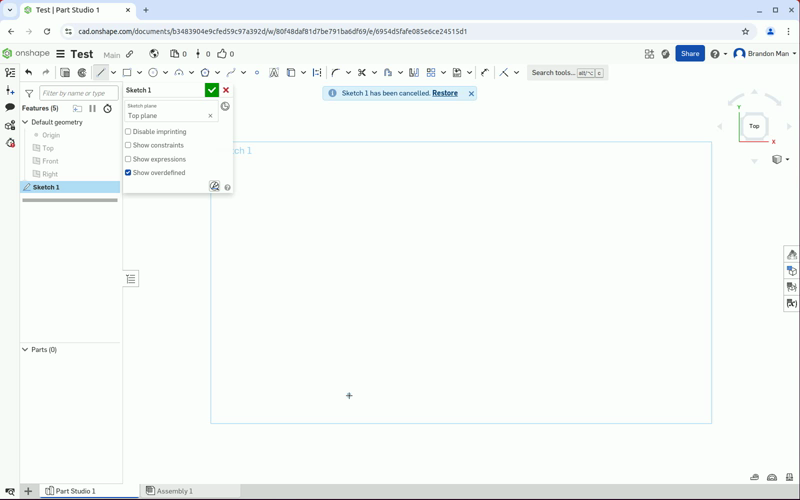
key_down(shift)
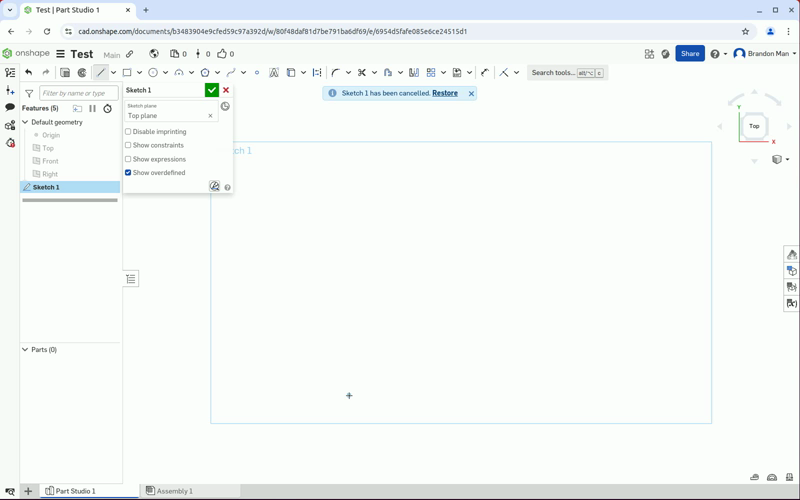
mouse_move(569, 395)
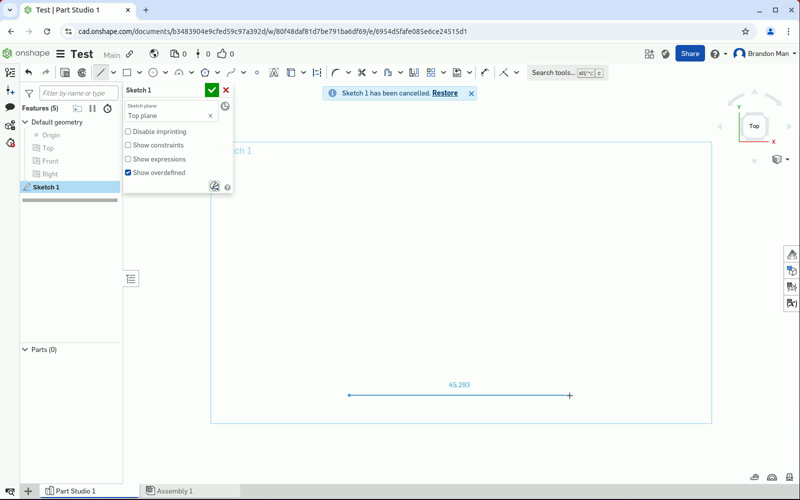
click(569, 395)
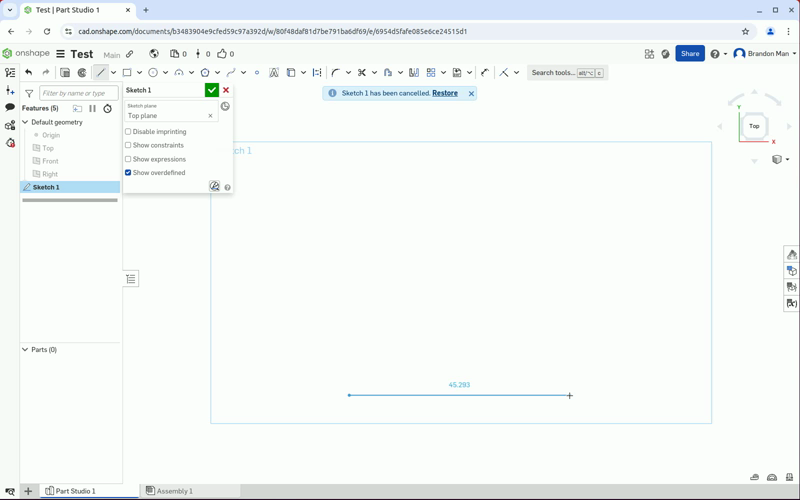
key_up(shift)
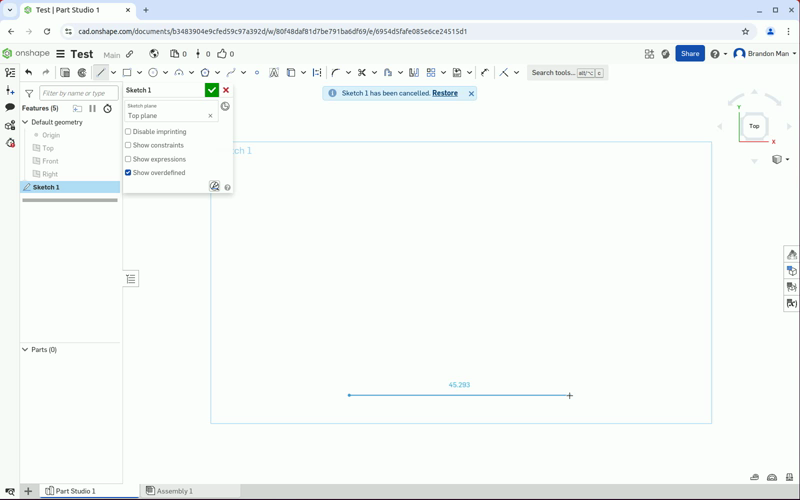
key_down(shift)
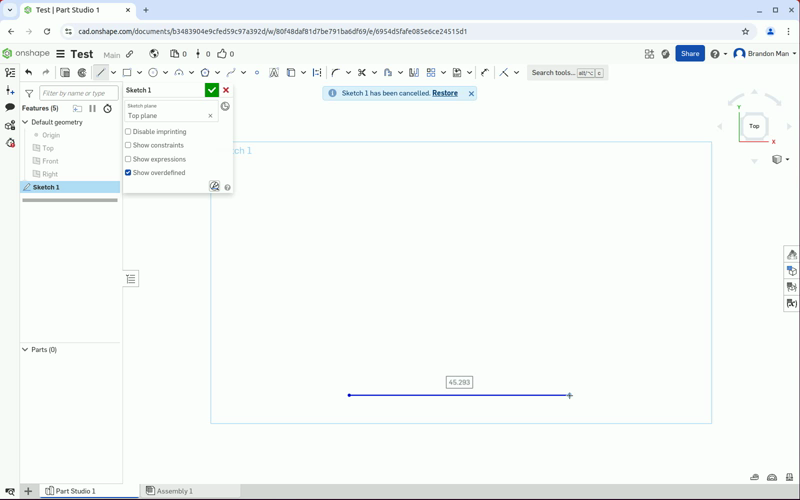
mouse_move(569, 175)
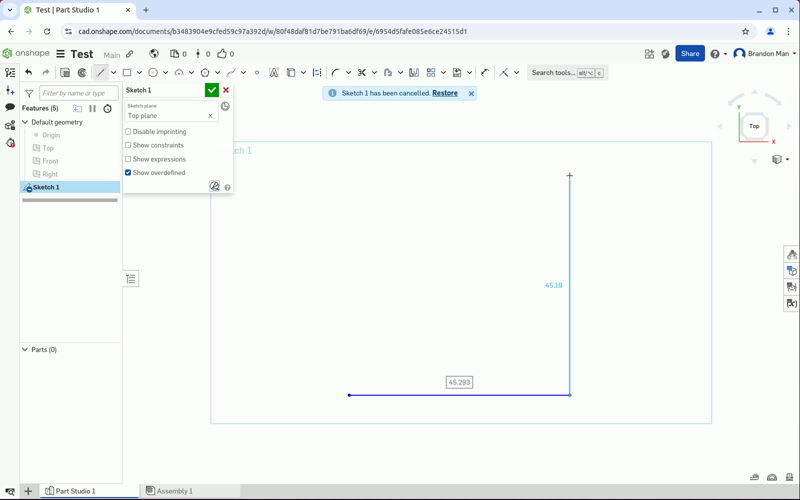
click(569, 175)
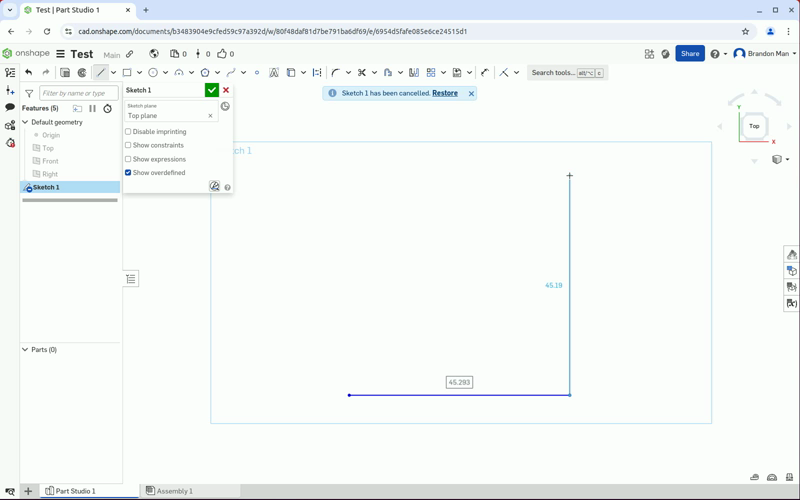
key_up(shift)
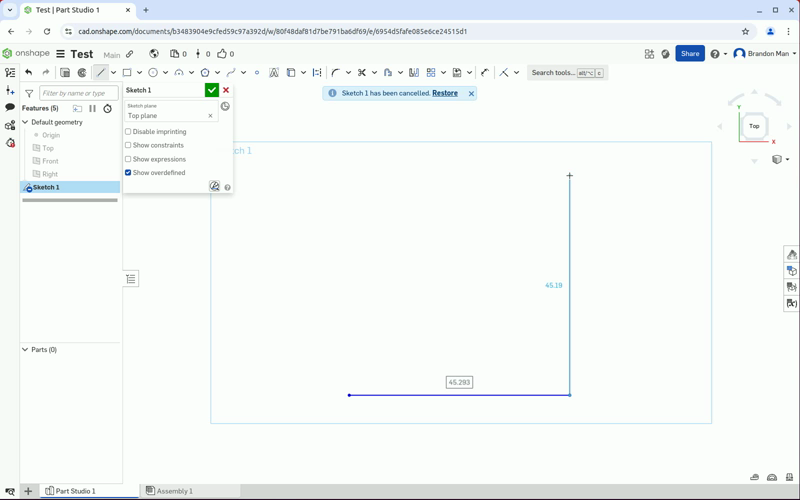
key_down(shift)
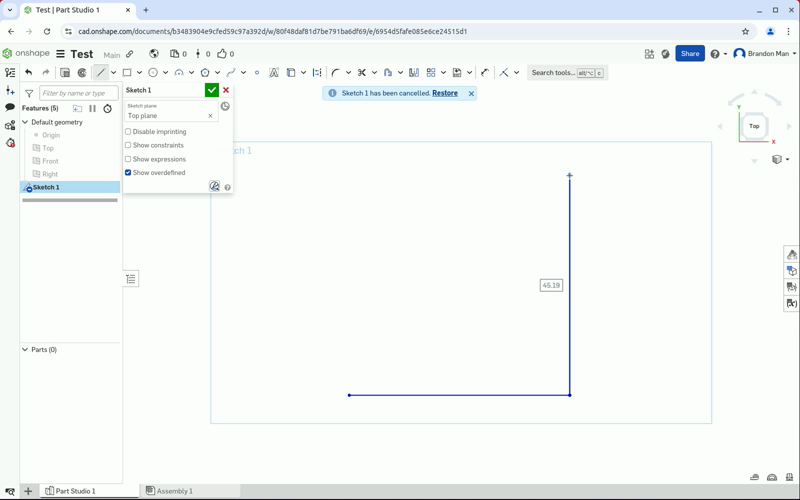
mouse_move(349, 175)
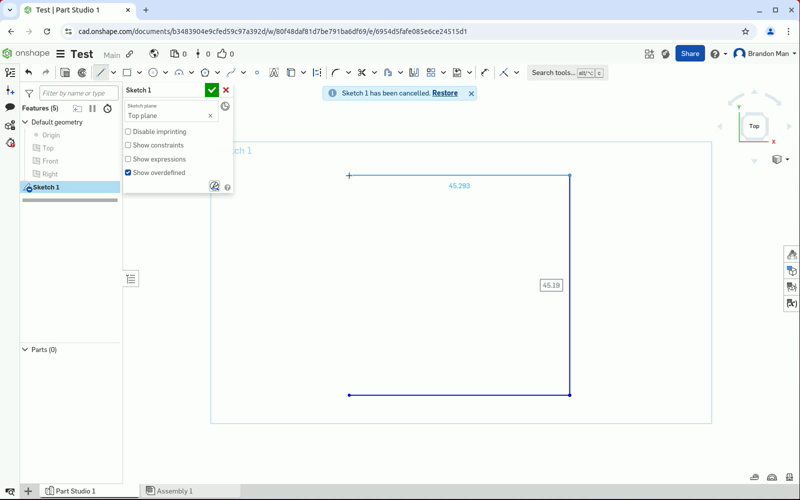
click(349, 175)
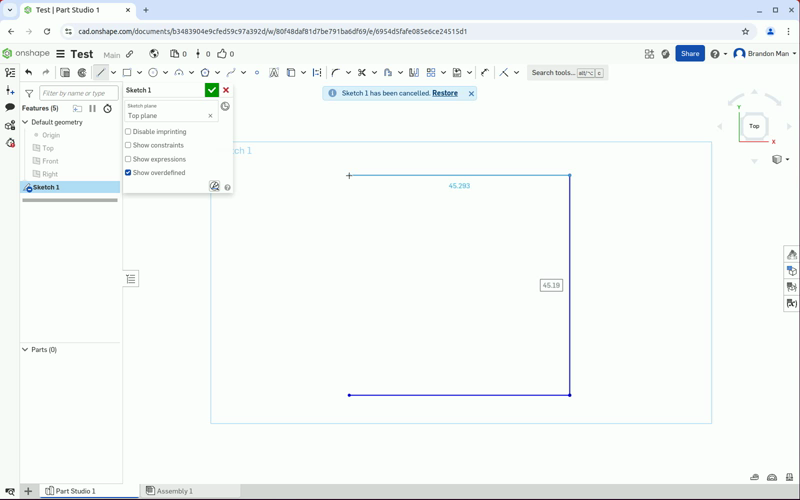
key_up(shift)
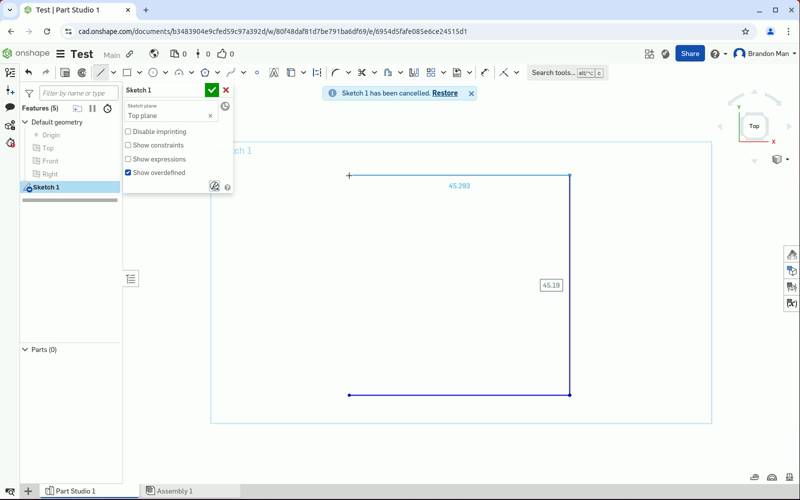
key_down(shift)
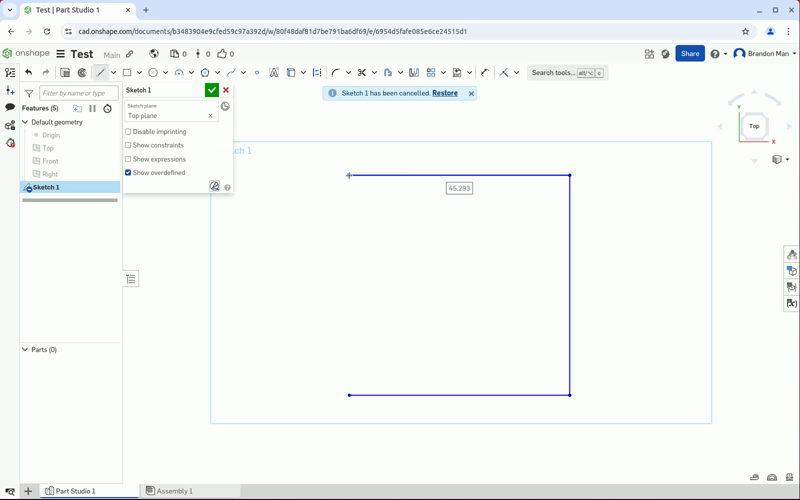
mouse_move(349, 395)
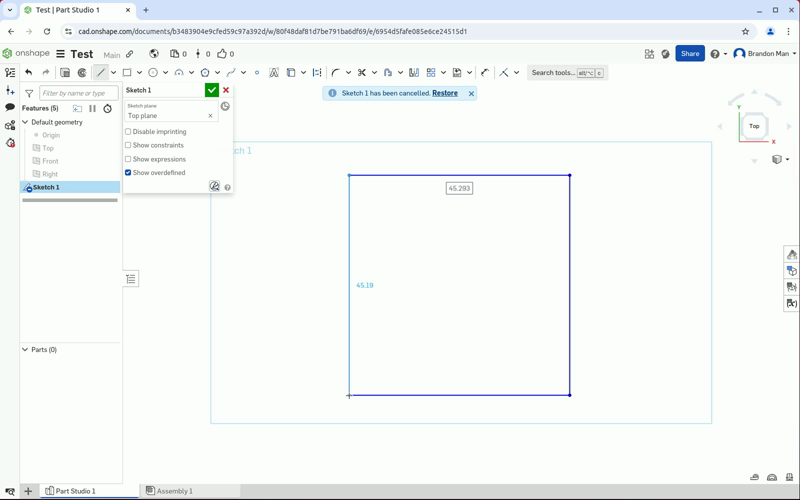
key_up(shift)
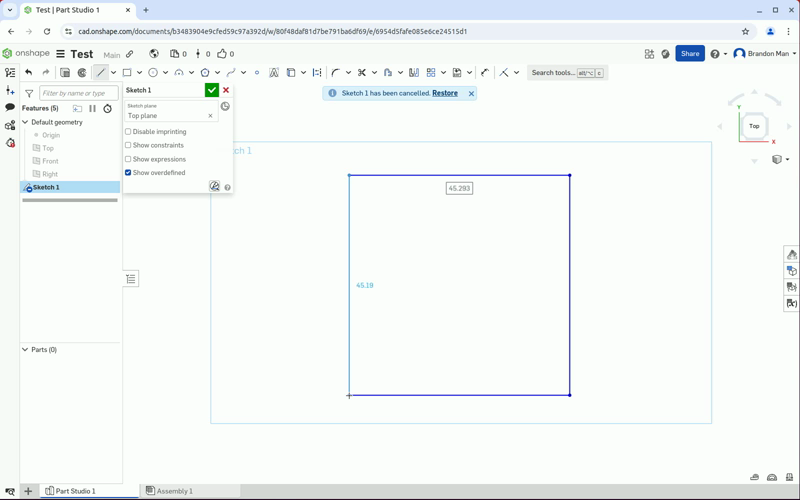
click(349, 395)
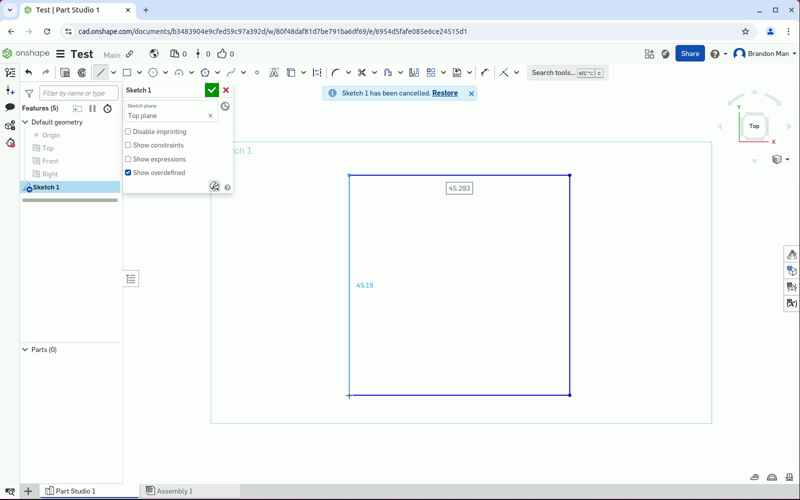
key(esc)
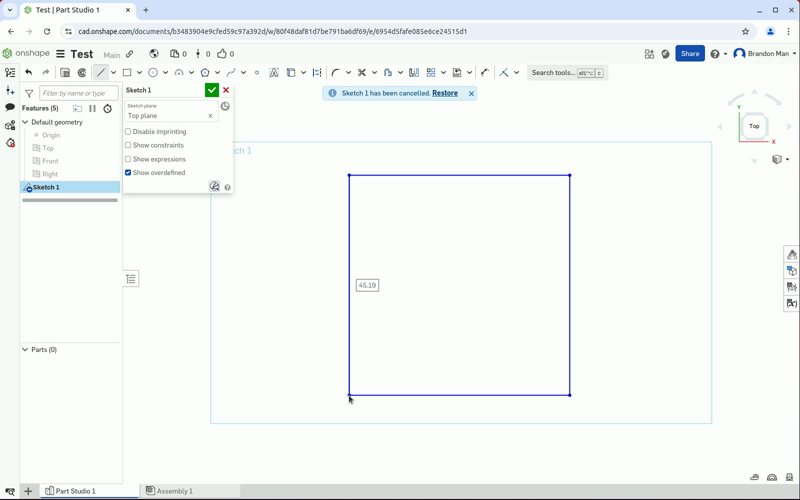
mouse_move(465, 257)
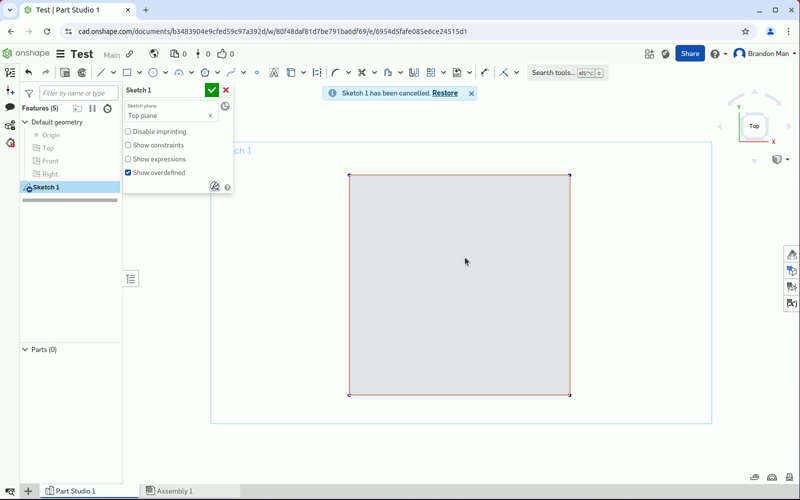
click(465, 257)
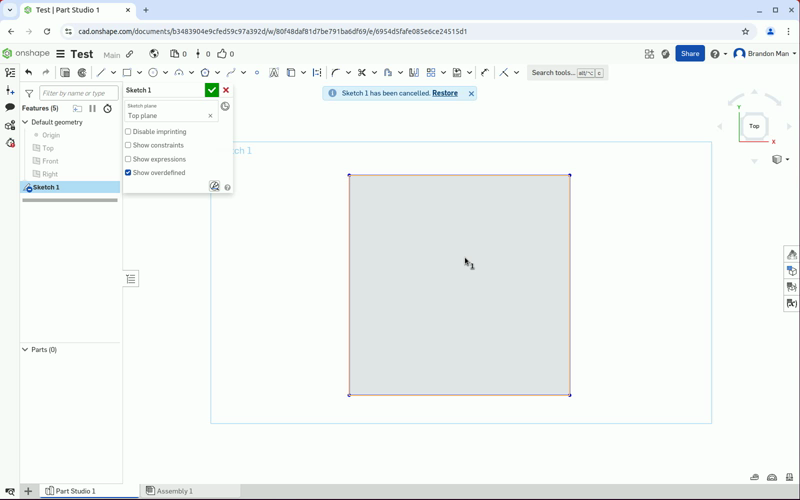
mouse_move(73, 352)
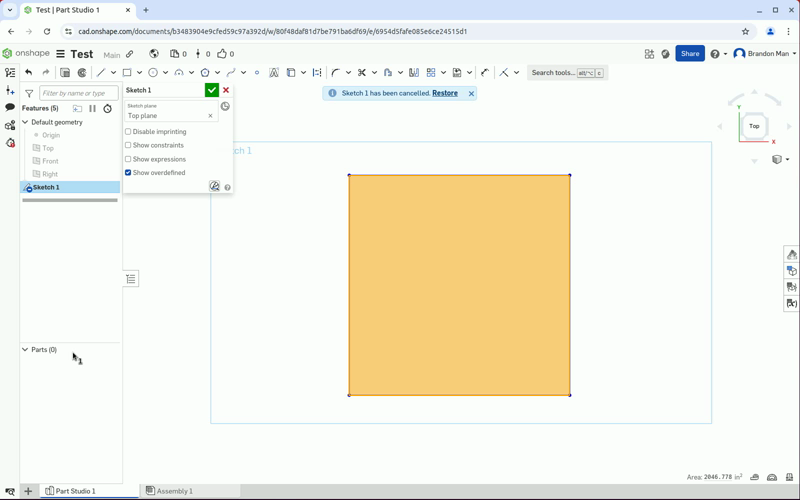
key(shift+y)
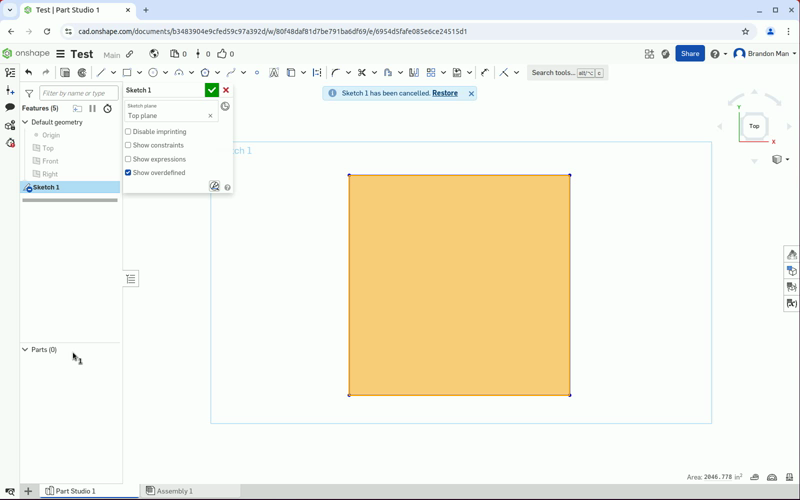
key(shift+e)
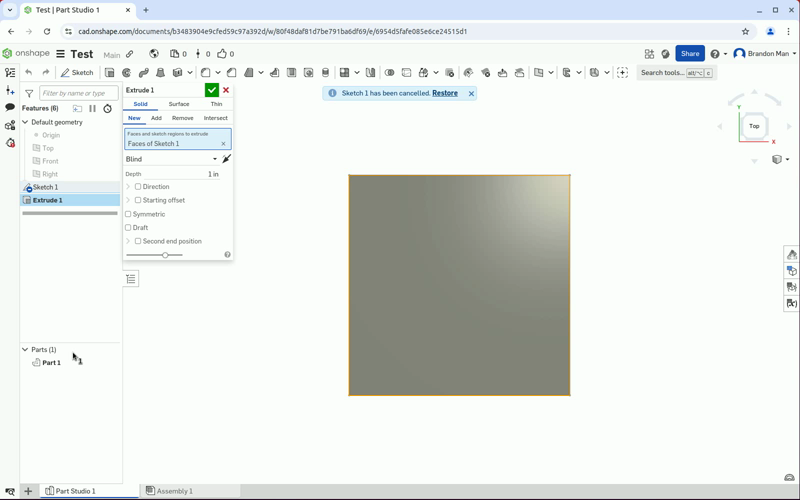
mouse_move(143, 106)
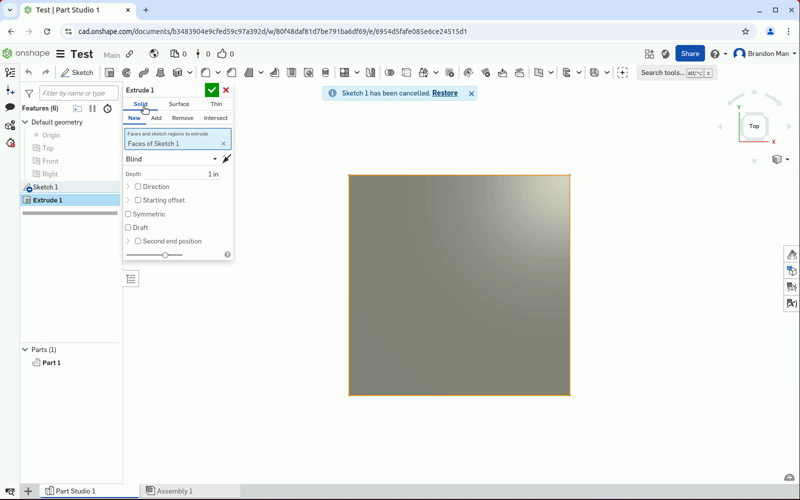
click(143, 106)
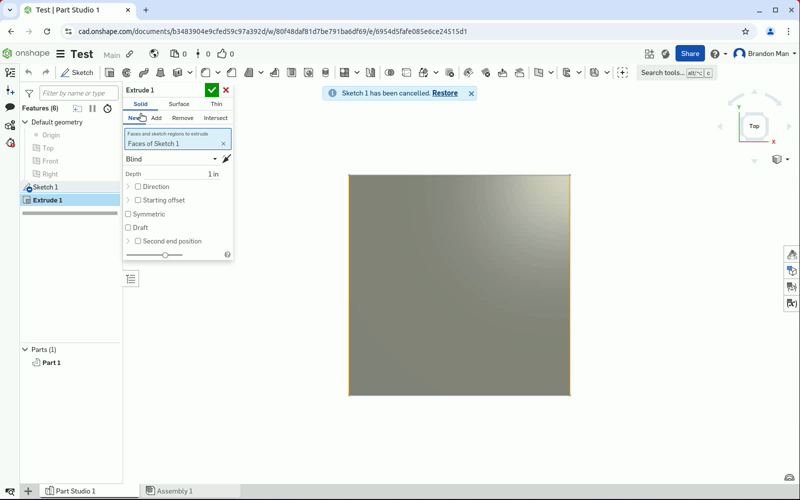
mouse_move(137, 120)
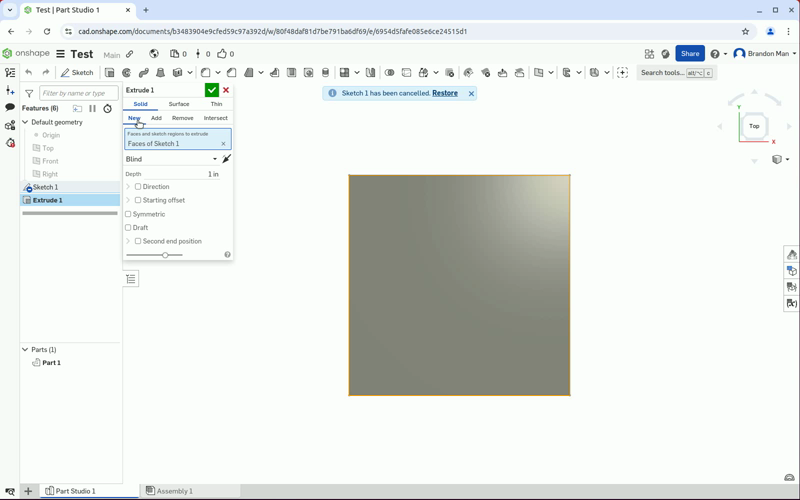
click(137, 120)
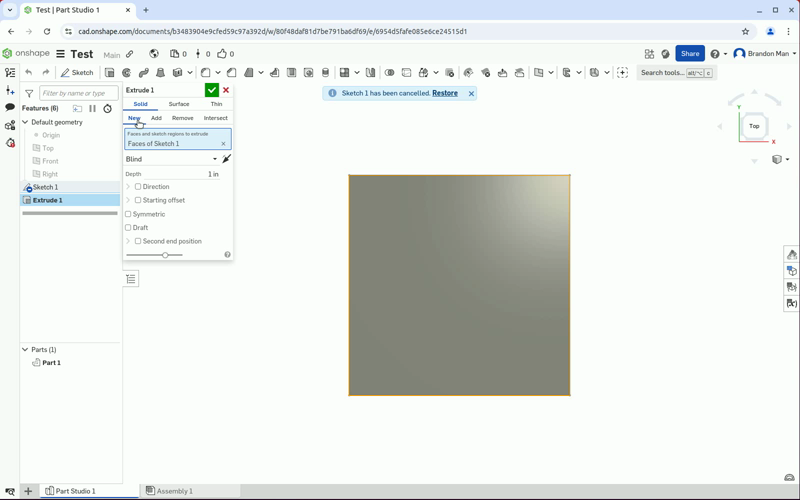
key(tab, 4)
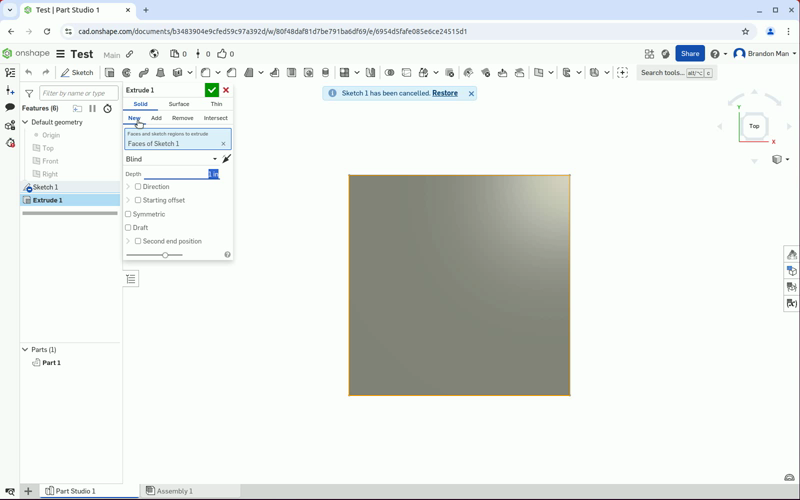
text(22.868)
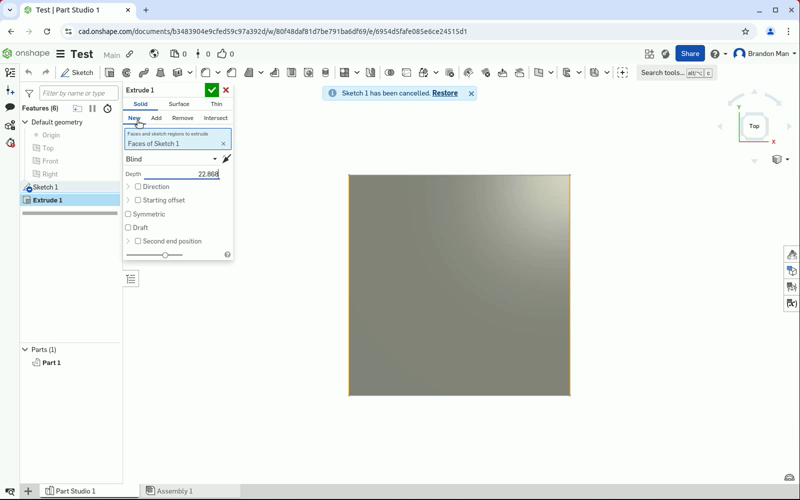
key(enter)
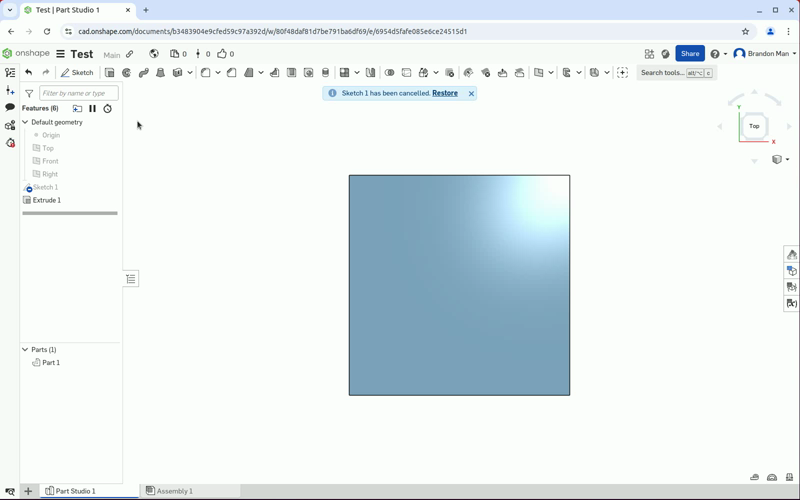
key(shift+h)
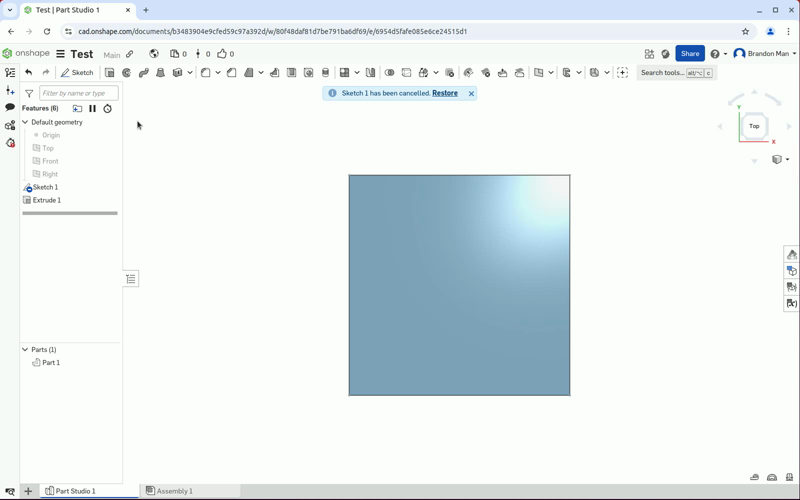
key(shift+h)
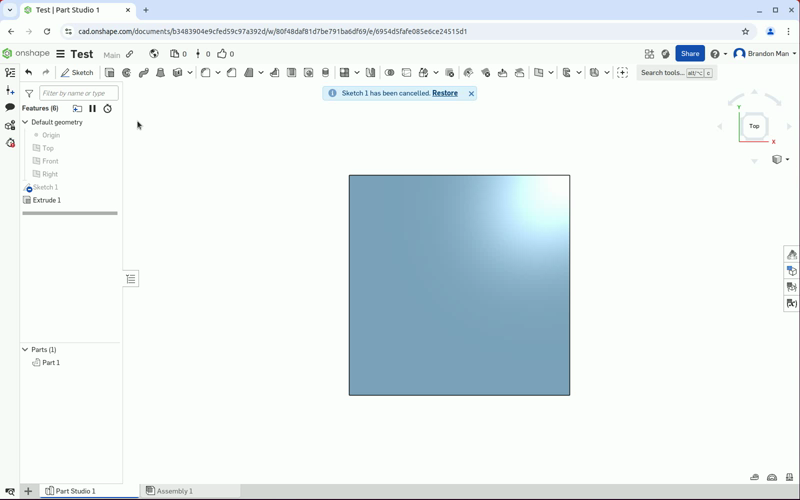
mouse_move(73, 189)
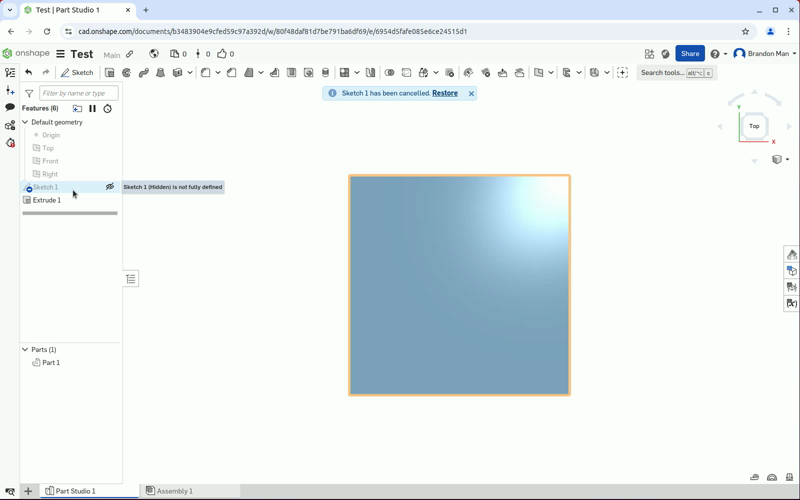
click(73, 189)
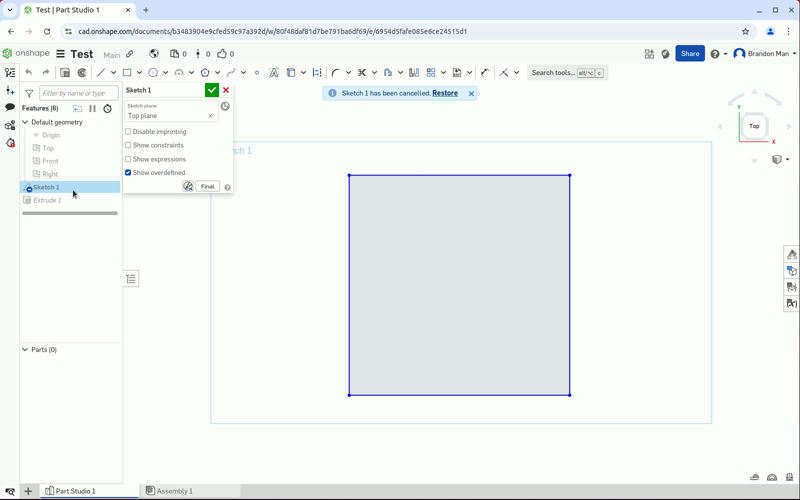
mouse_move(229, 92)
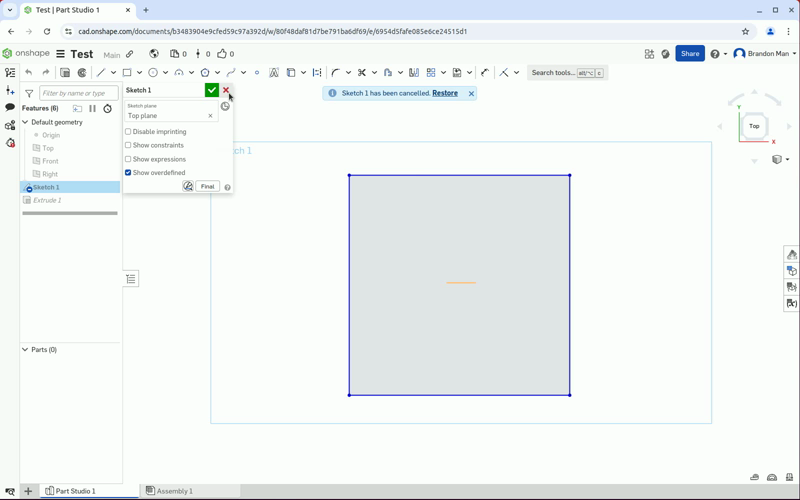
click(229, 92)
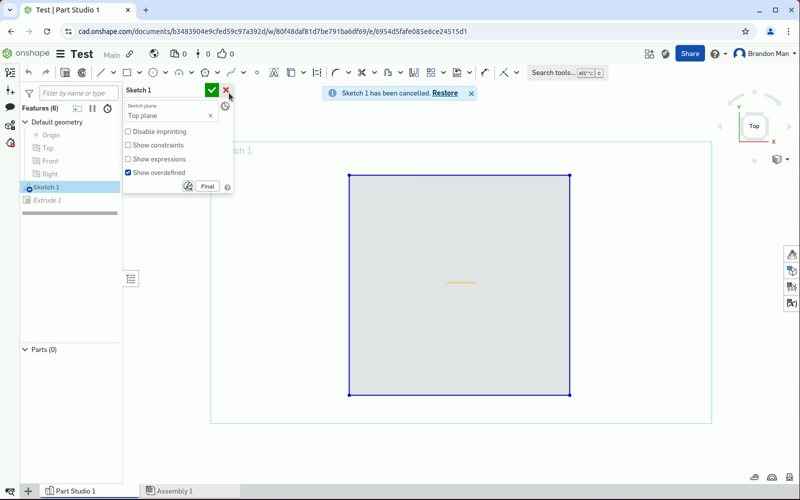
key(shift+s)
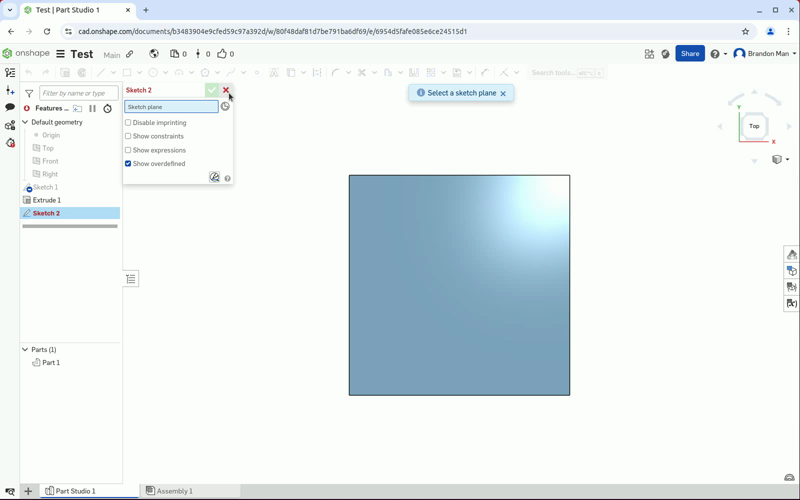
mouse_move(73, 150)
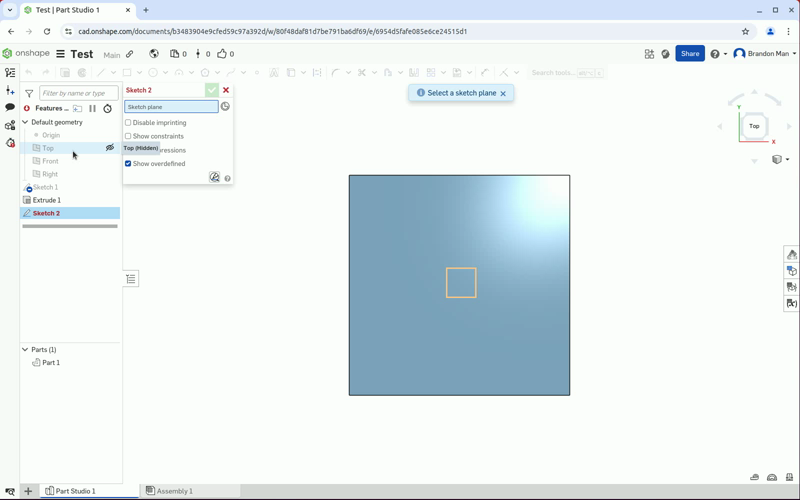
click(73, 150)
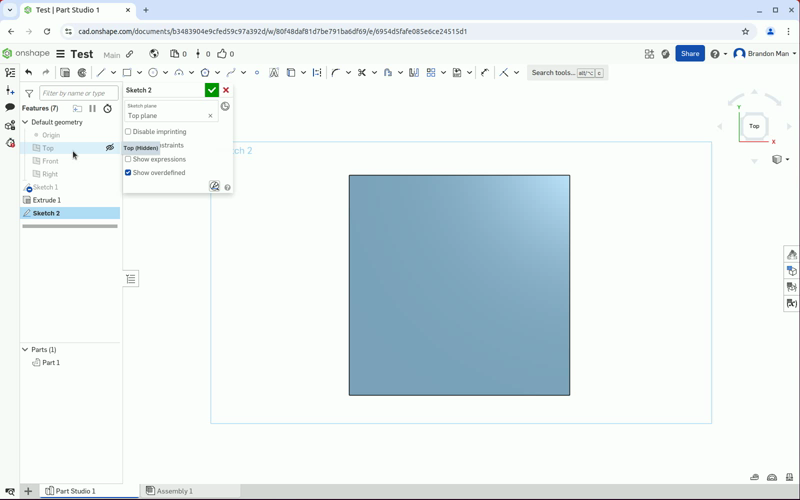
mouse_move(73, 352)
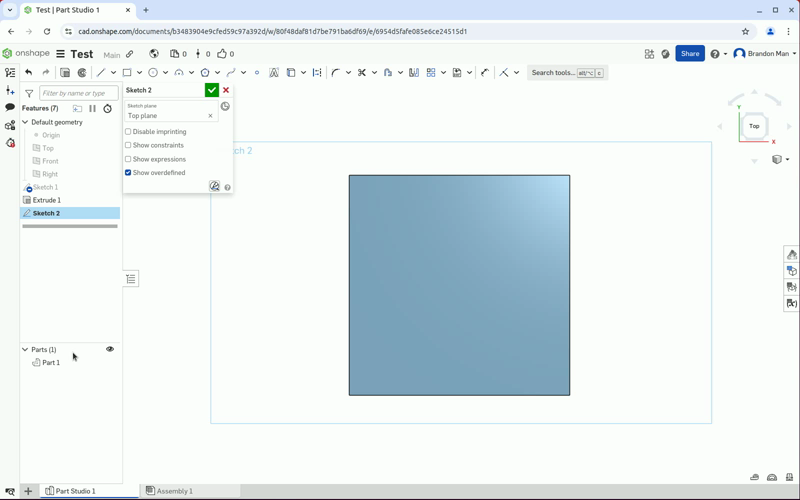
key(y)
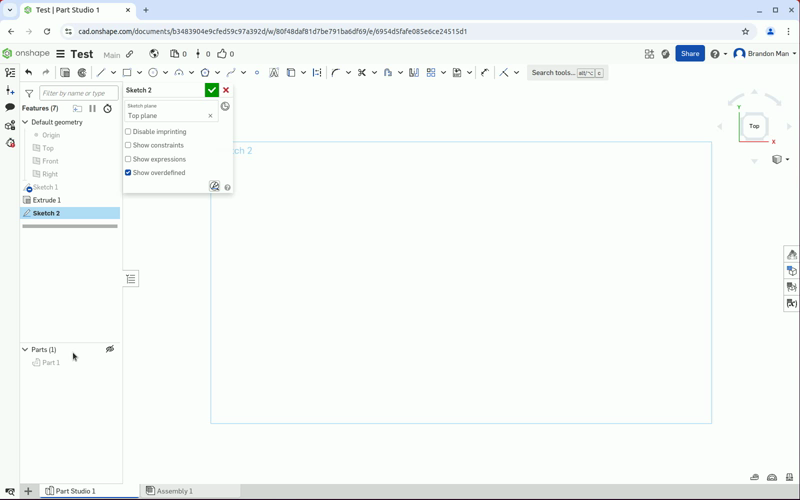
key(c)
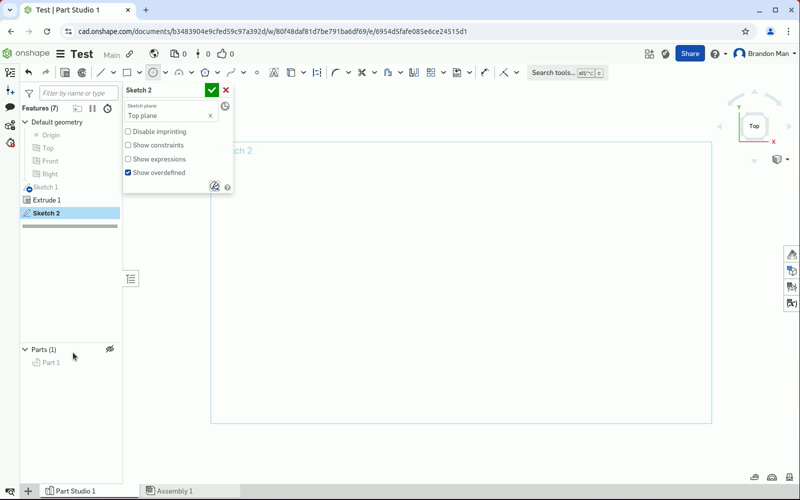
key_down(shift)
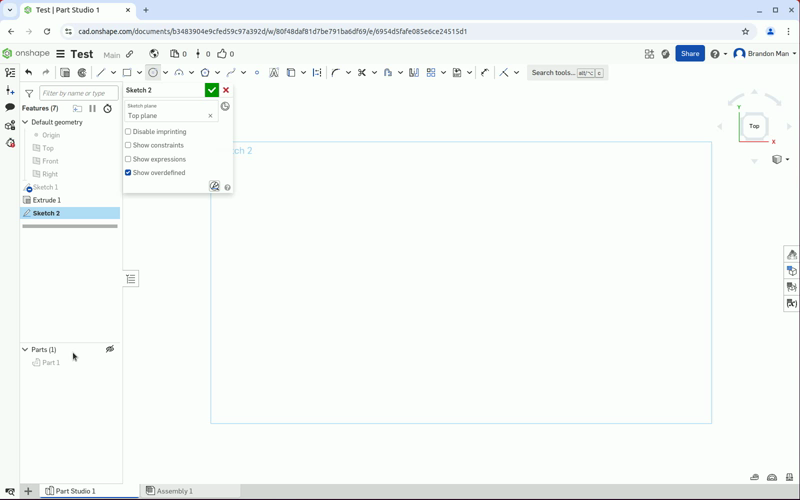
mouse_move(391, 354)
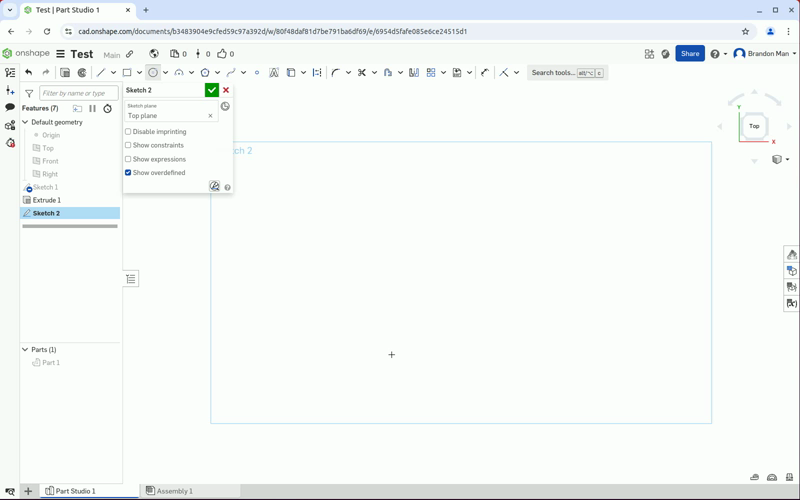
click(391, 354)
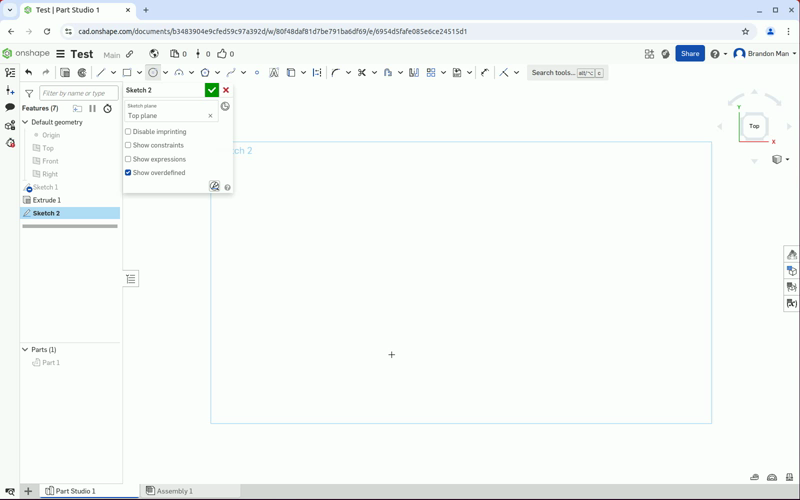
key_up(shift)
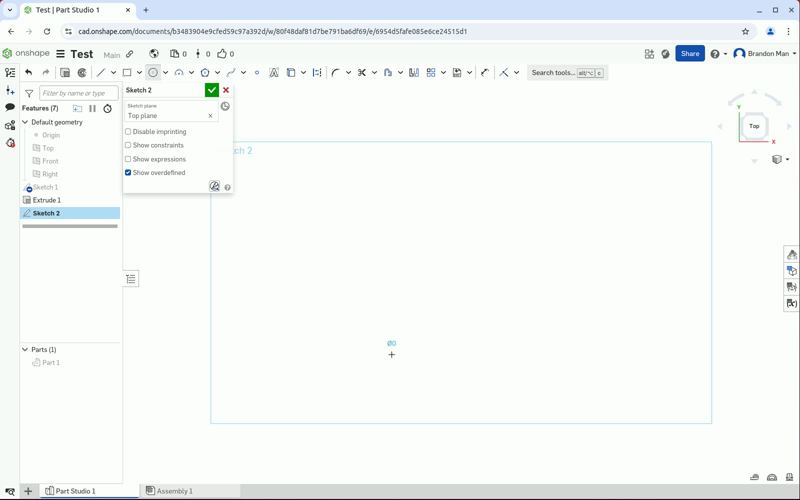
mouse_move(419, 354)
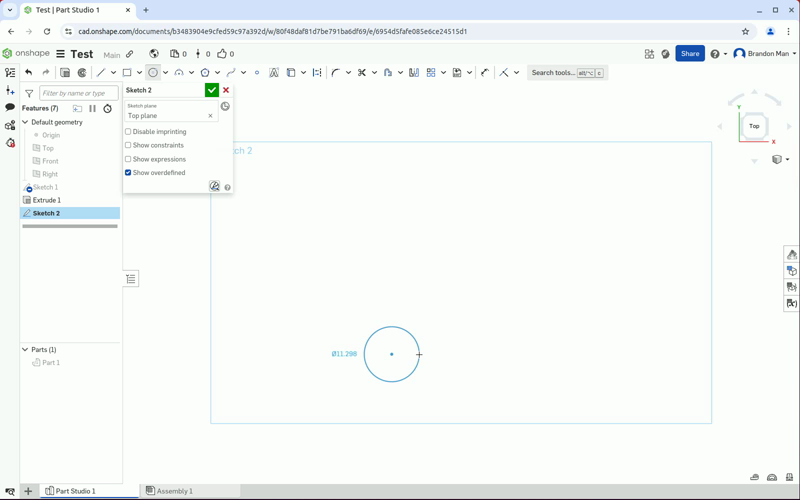
click(419, 354)
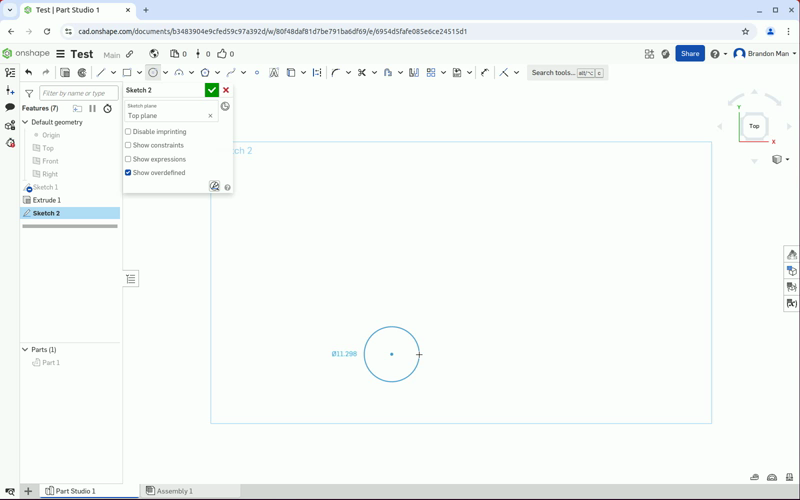
key(esc)
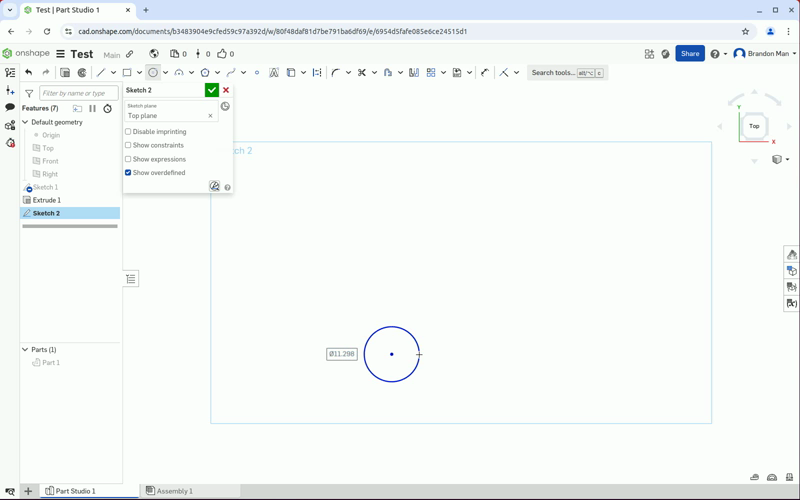
mouse_move(372, 352)
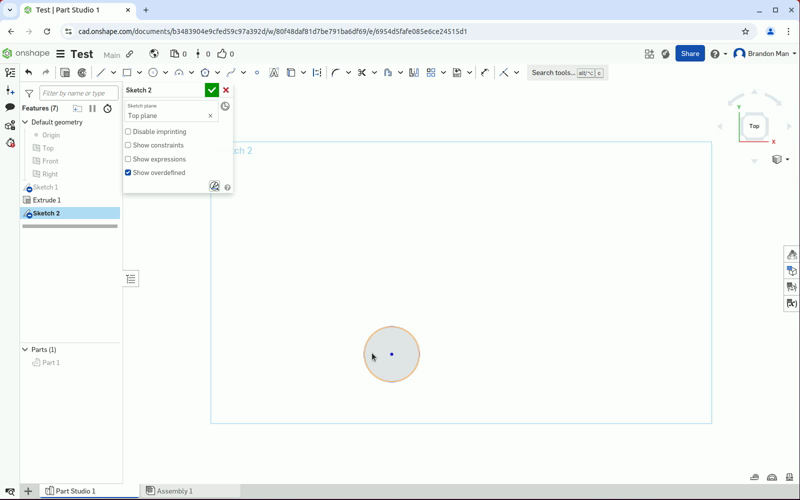
click(372, 352)
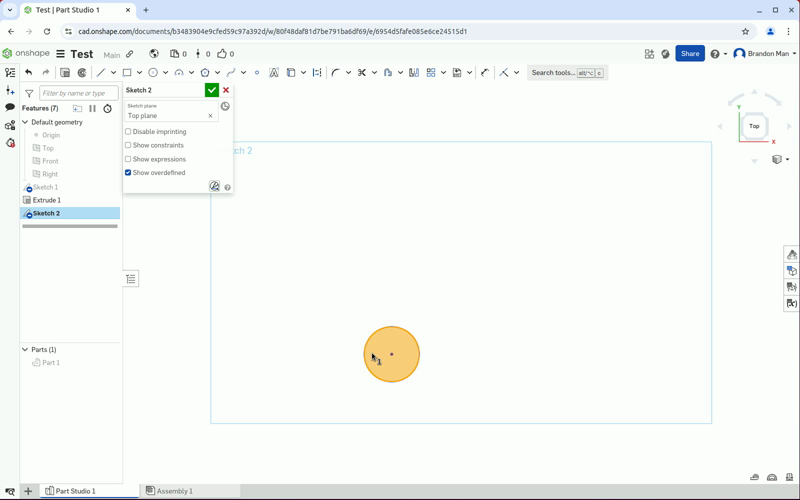
mouse_move(73, 352)
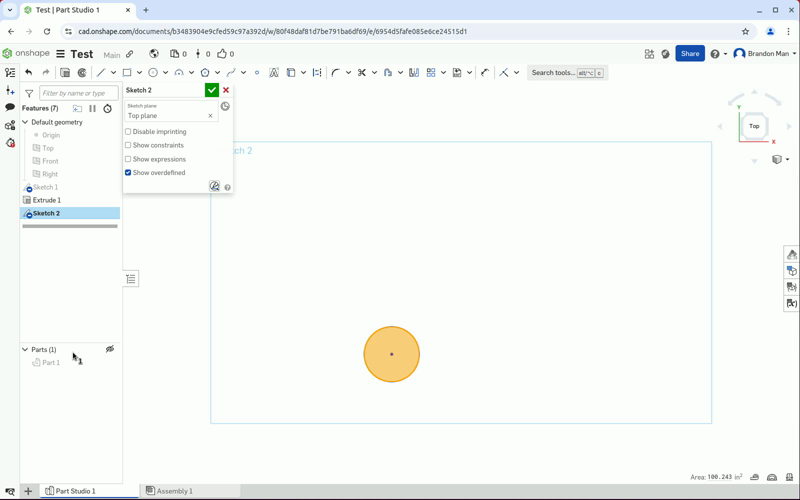
key(shift+y)
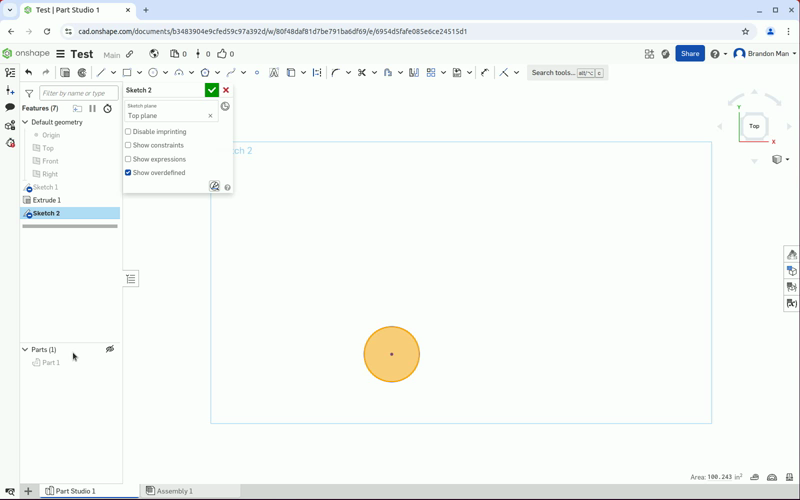
key(shift+e)
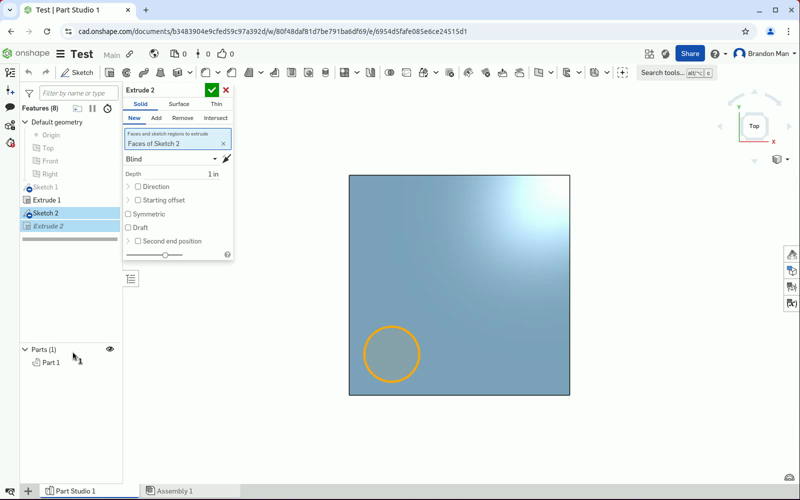
mouse_move(143, 106)
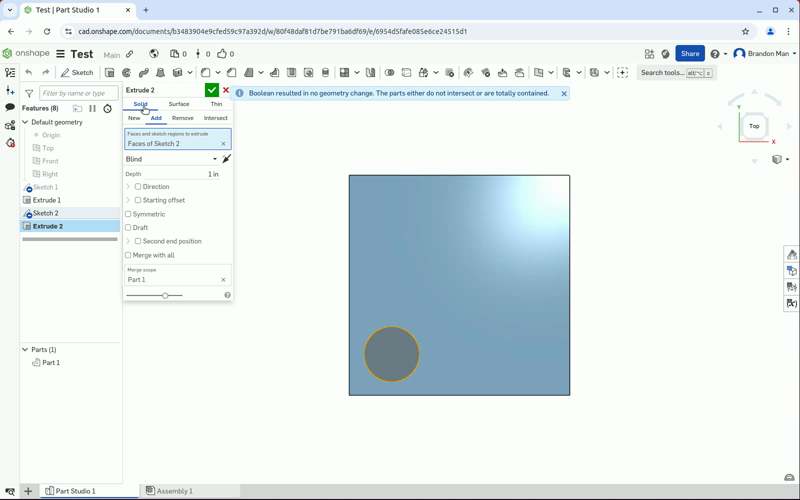
click(143, 106)
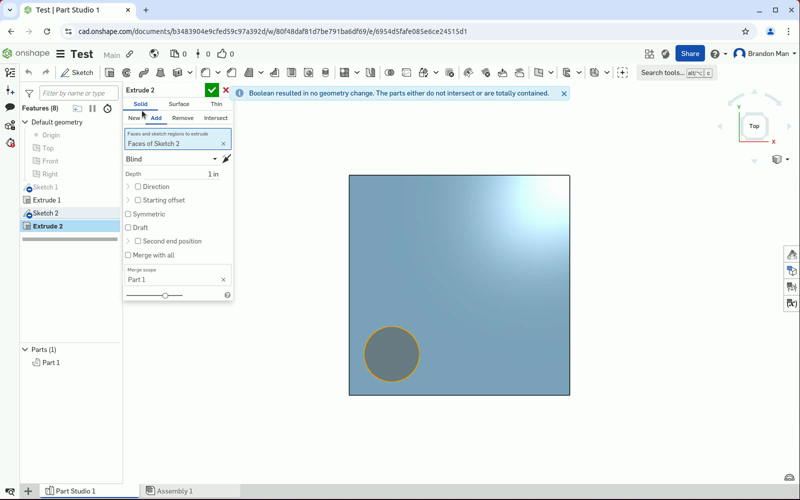
mouse_move(137, 120)
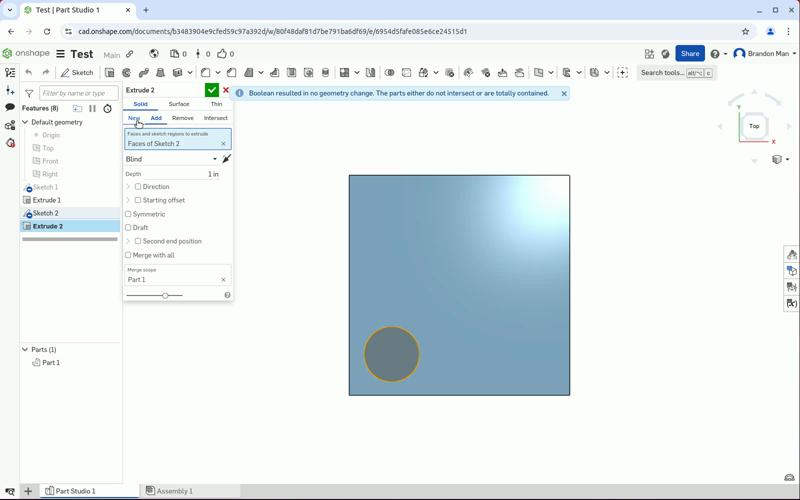
click(137, 120)
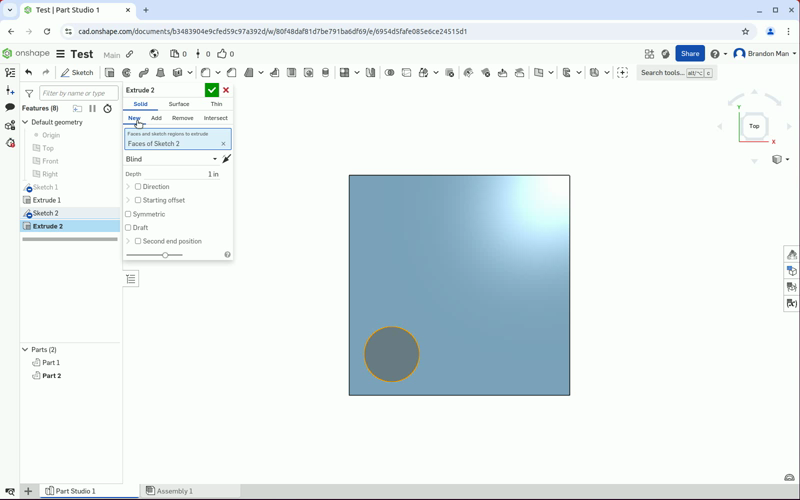
key(tab, 4)
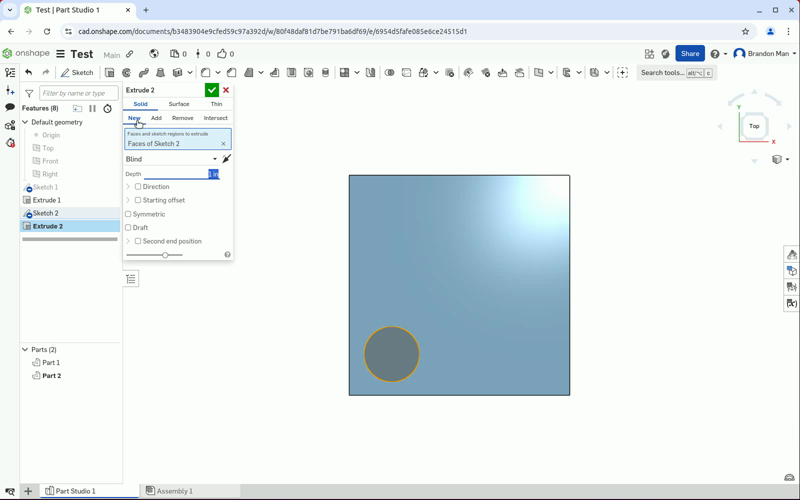
text(-17.09)
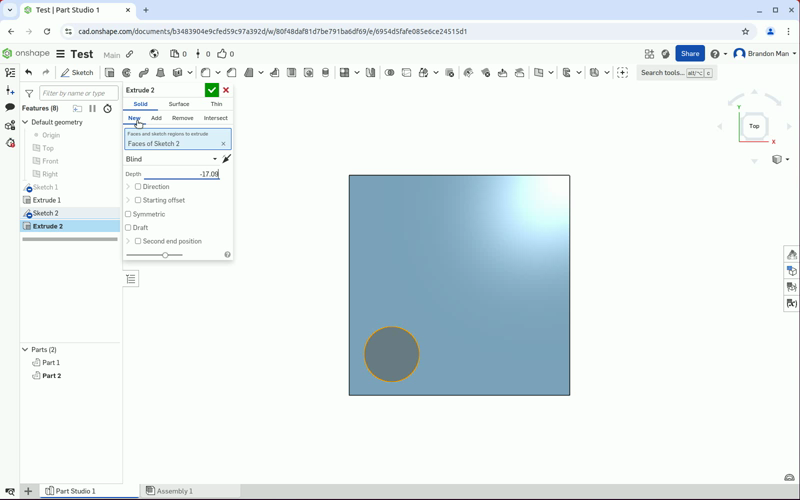
key(enter)
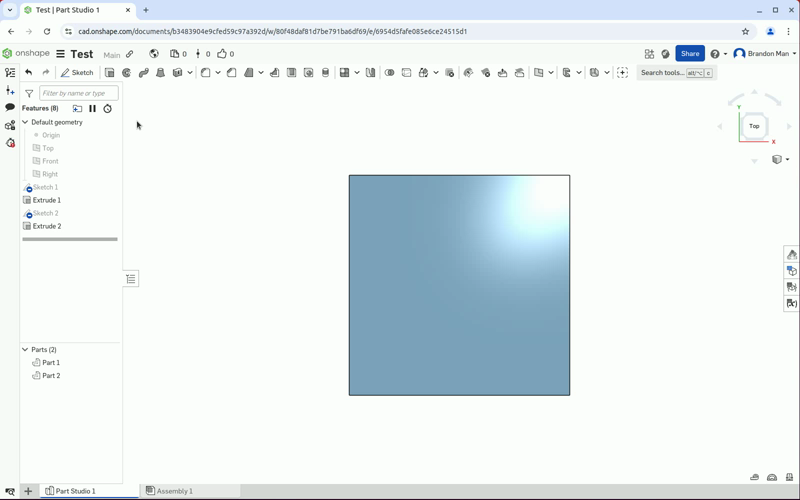
key(shift+h)
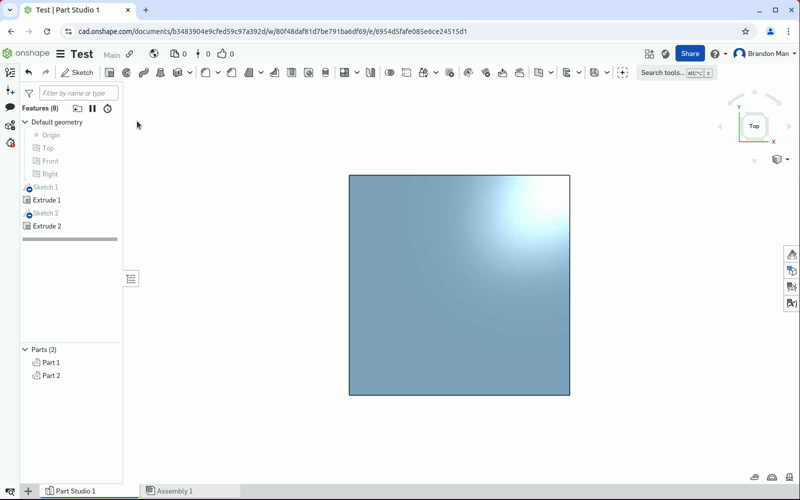
key(shift+h)
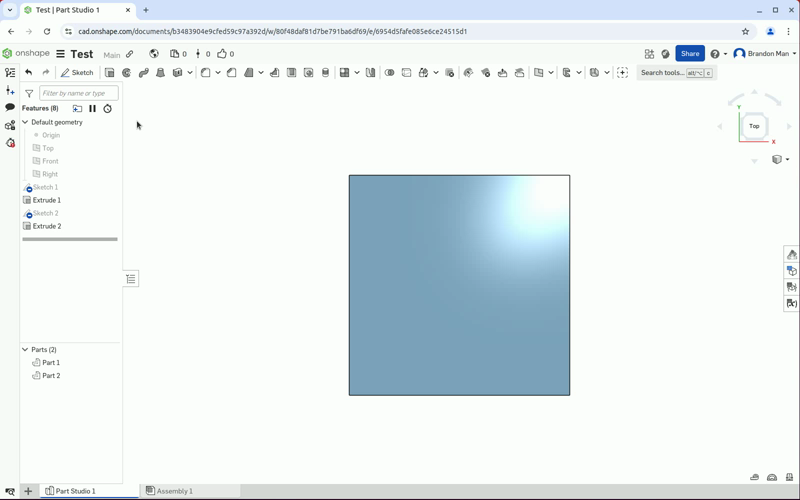
mouse_move(73, 189)
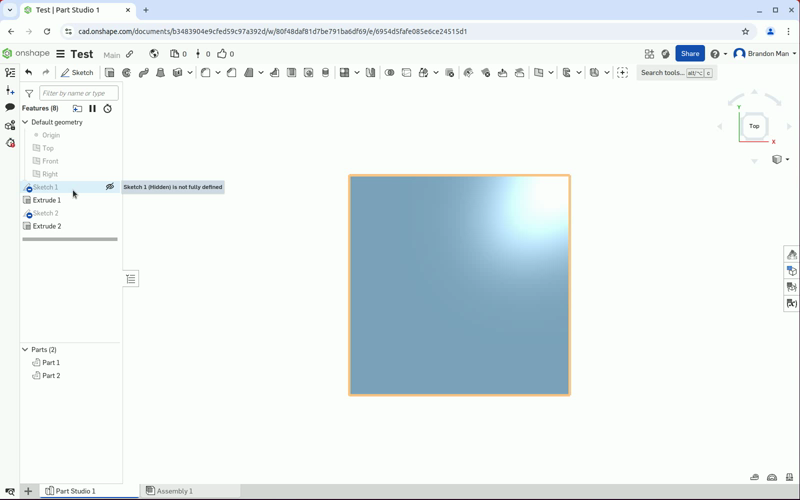
click(73, 189)
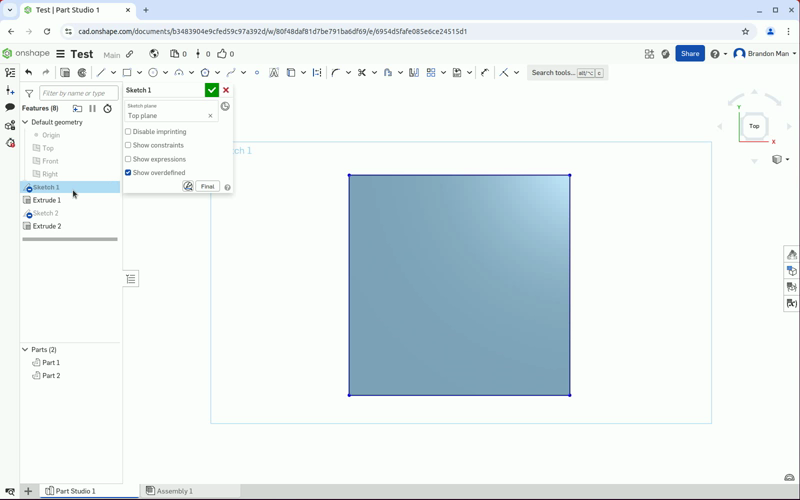
mouse_move(229, 92)
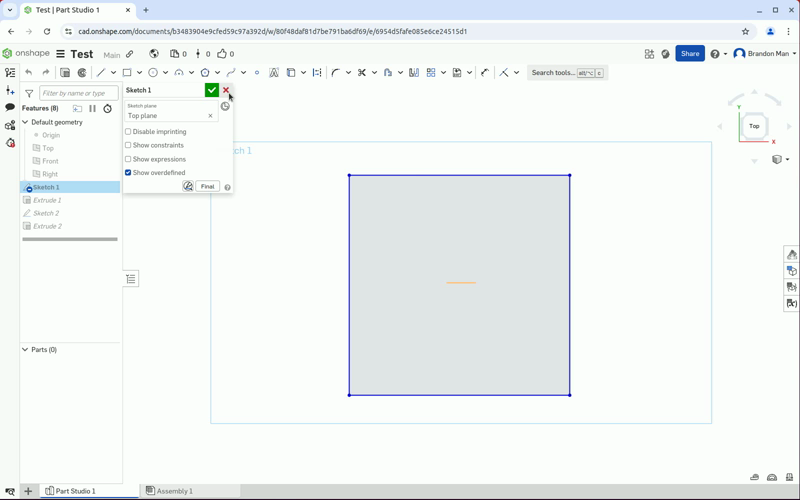
click(229, 92)
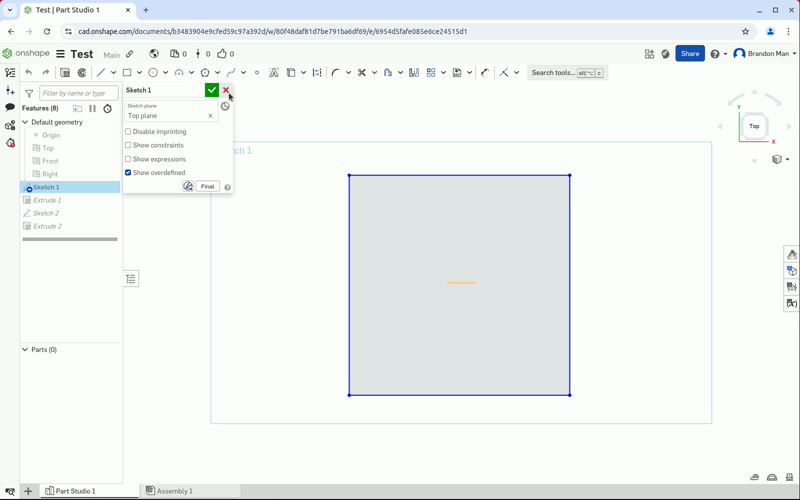
key(shift+s)
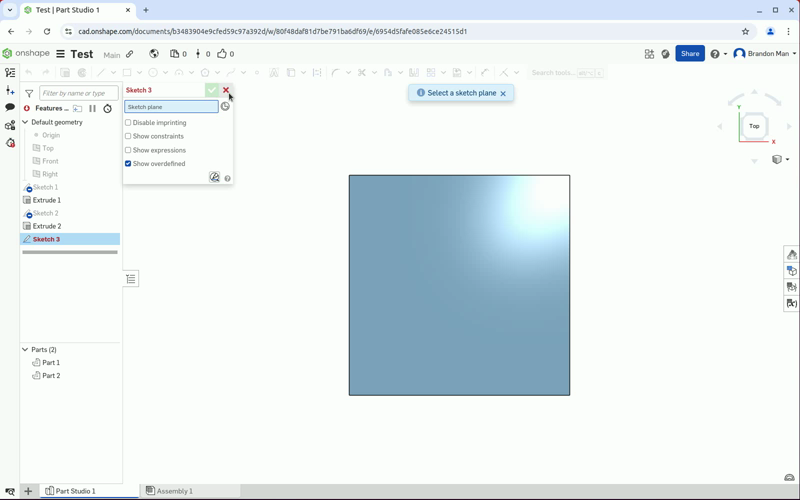
mouse_move(73, 150)
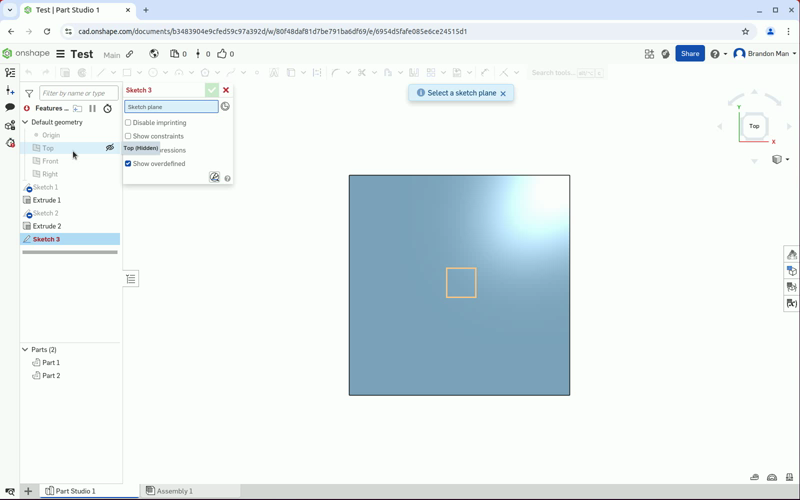
click(73, 150)
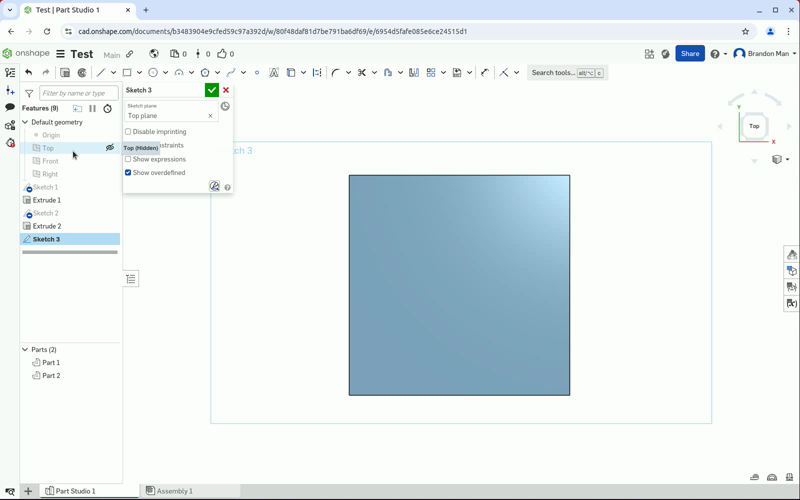
mouse_move(73, 352)
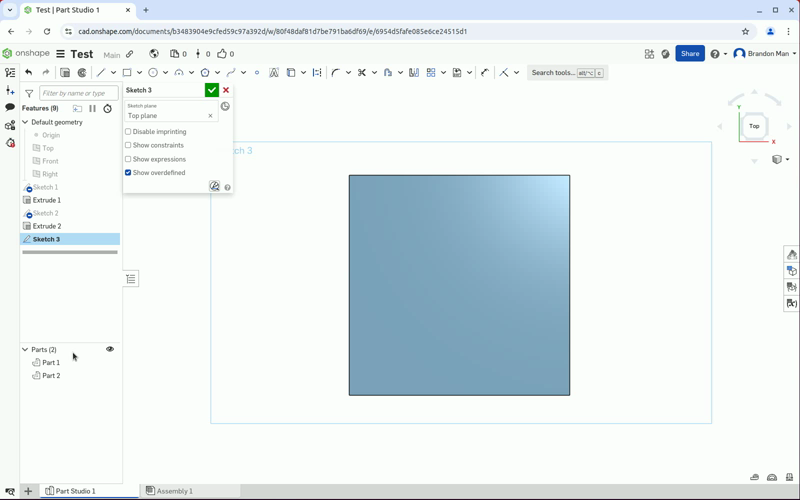
key(y)
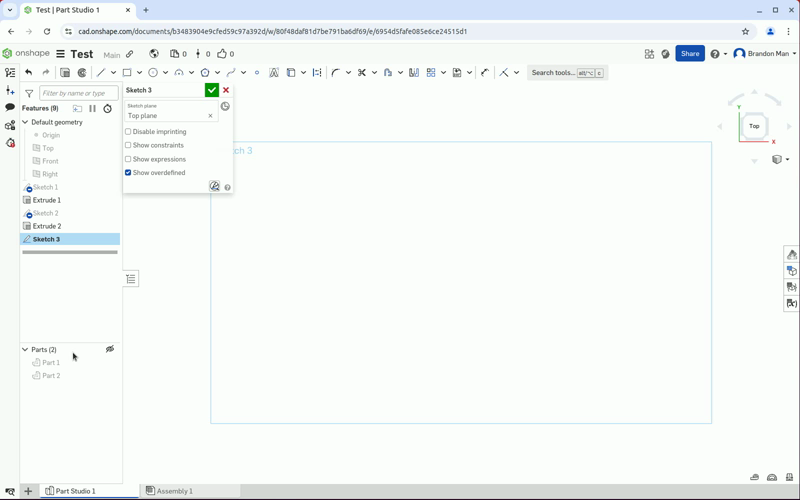
key(c)
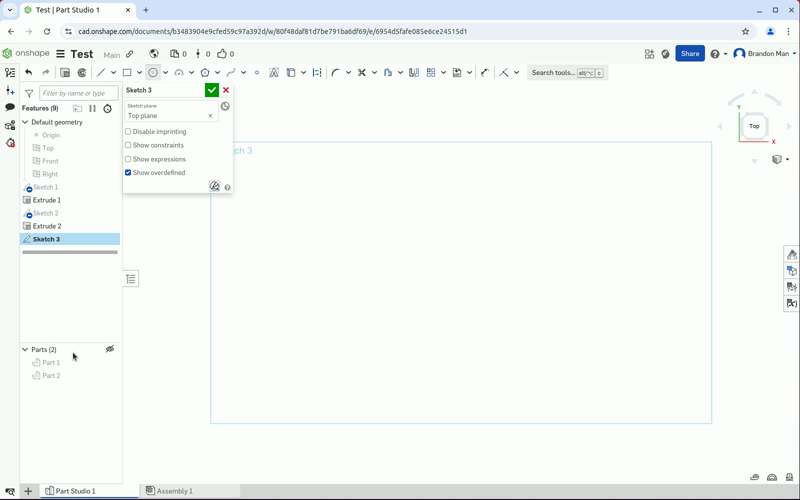
key_down(shift)
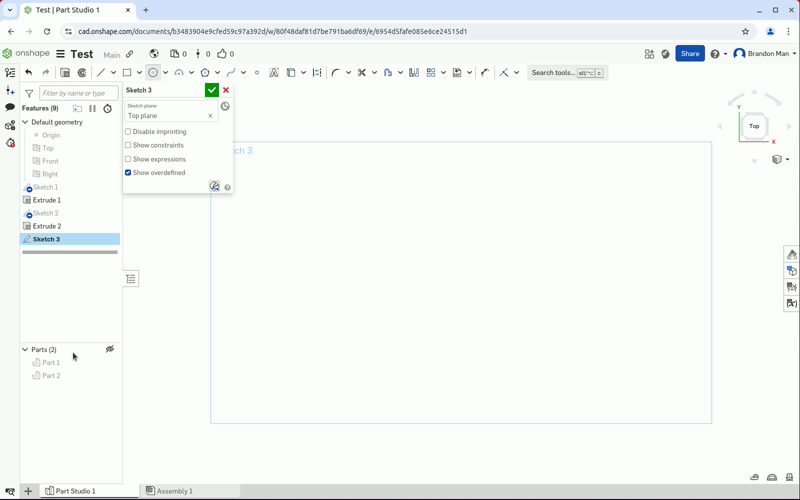
mouse_move(529, 354)
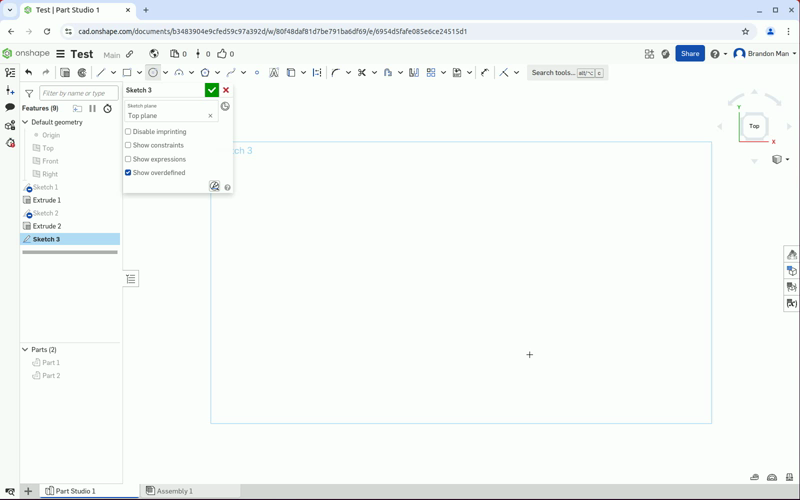
click(529, 354)
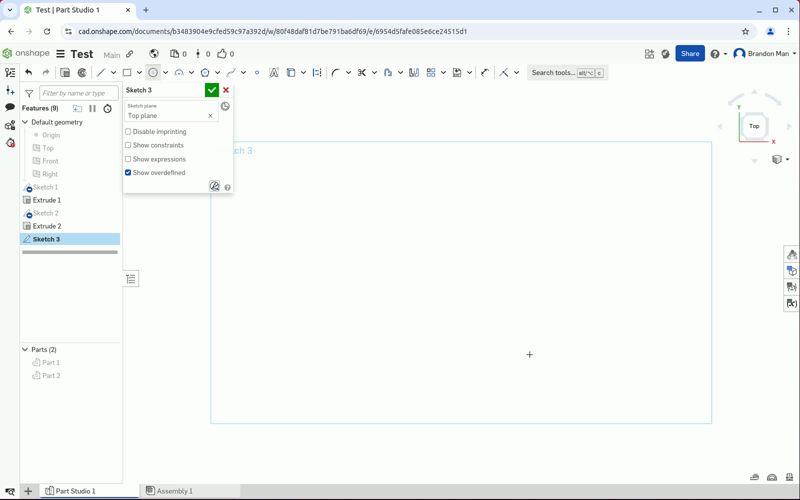
key_up(shift)
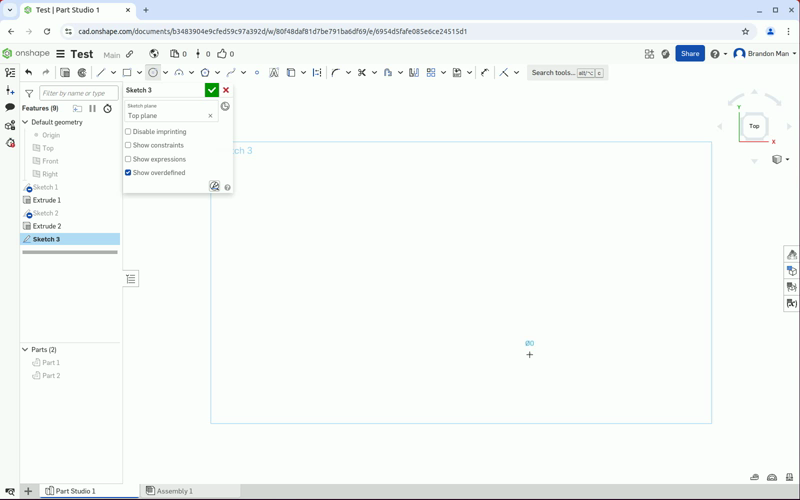
mouse_move(557, 354)
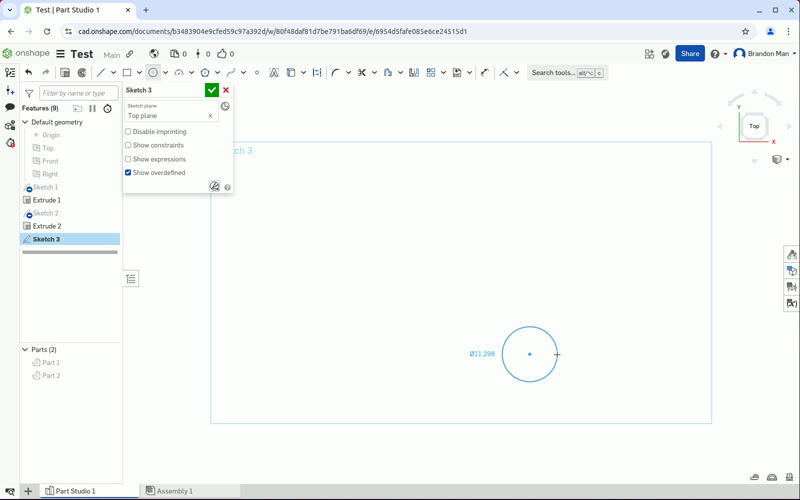
click(557, 354)
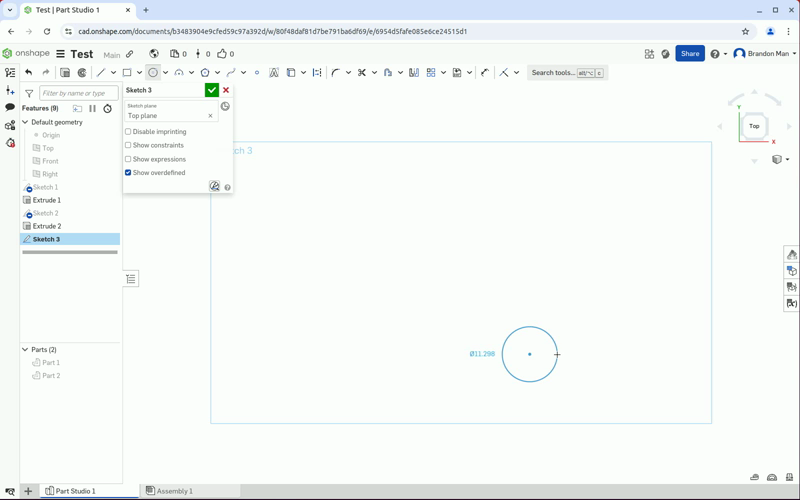
key(esc)
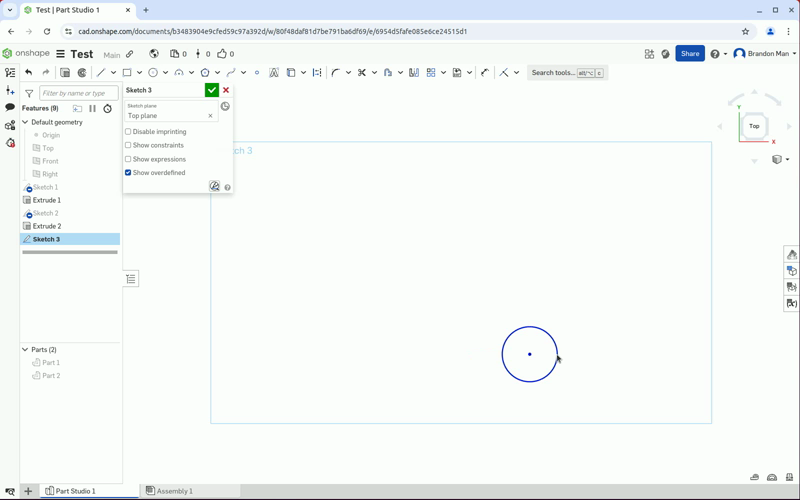
mouse_move(514, 371)
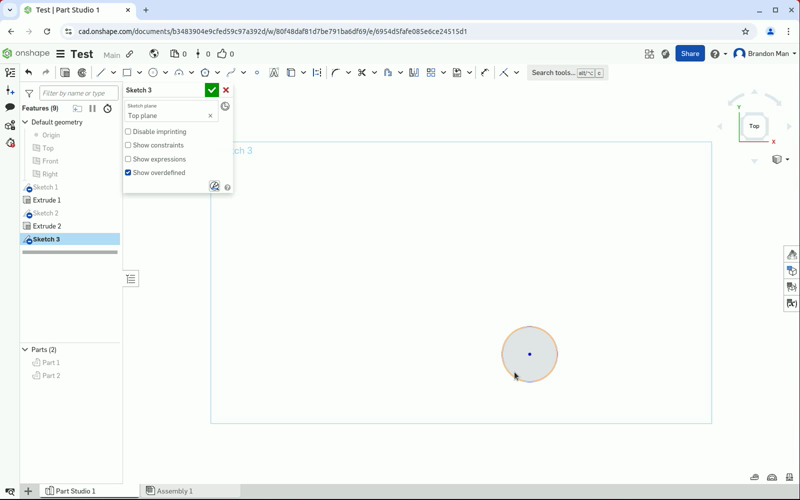
click(514, 371)
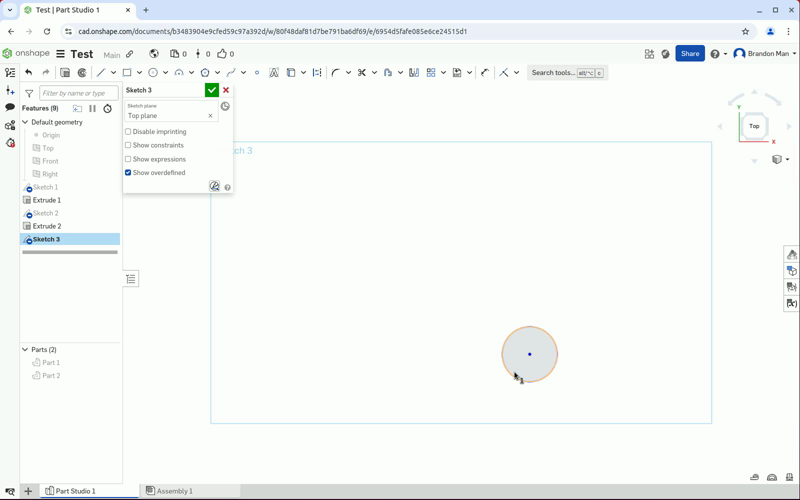
mouse_move(73, 352)
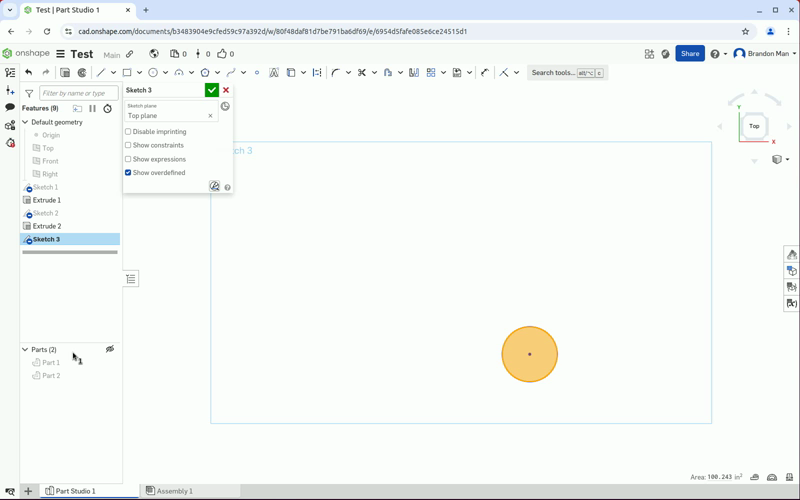
key(shift+y)
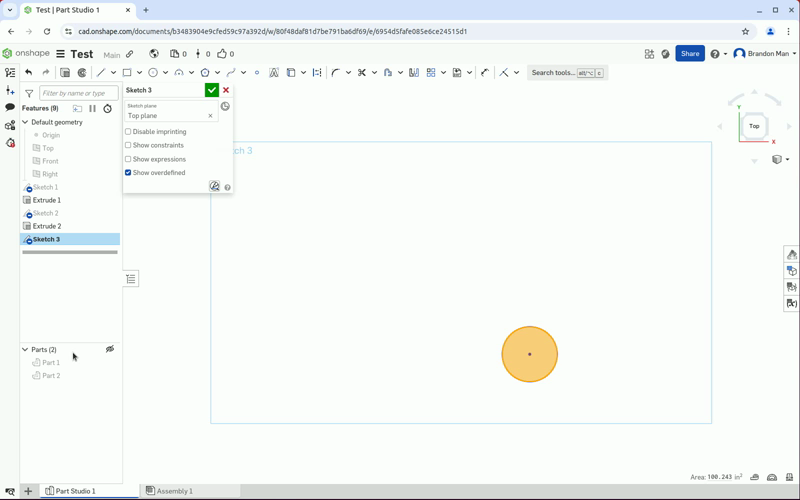
key(shift+e)
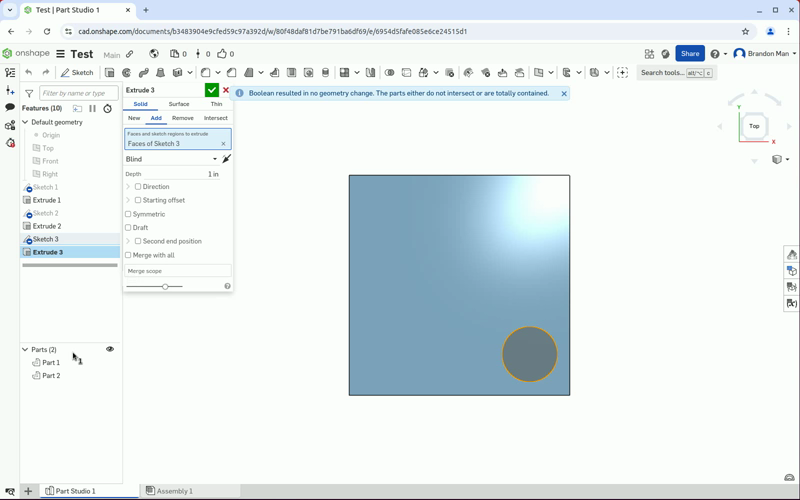
mouse_move(143, 106)
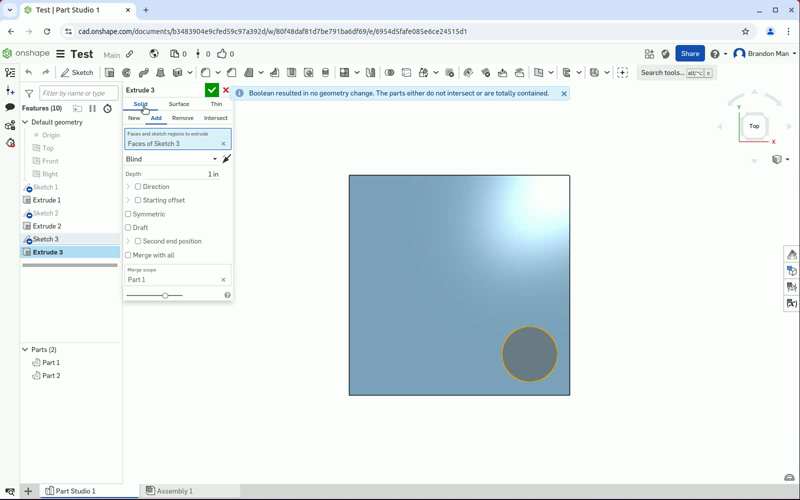
click(143, 106)
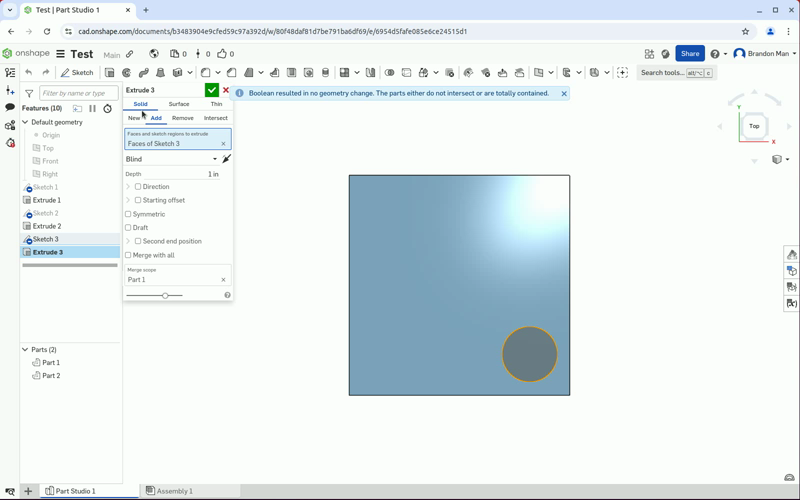
mouse_move(137, 120)
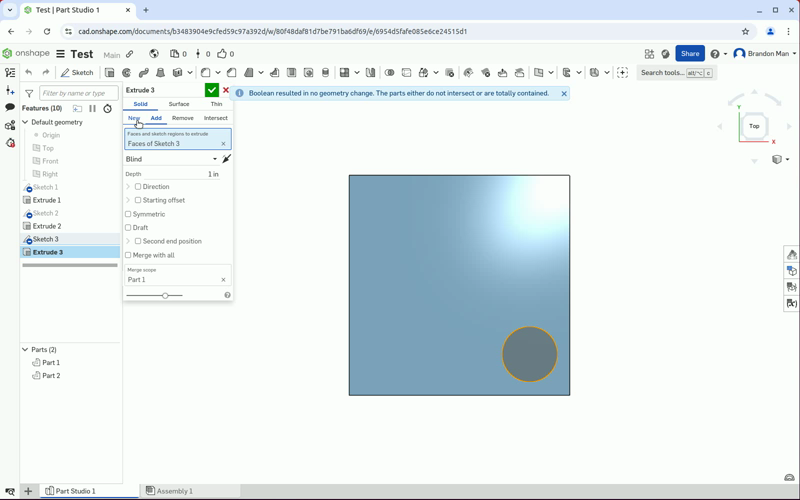
click(137, 120)
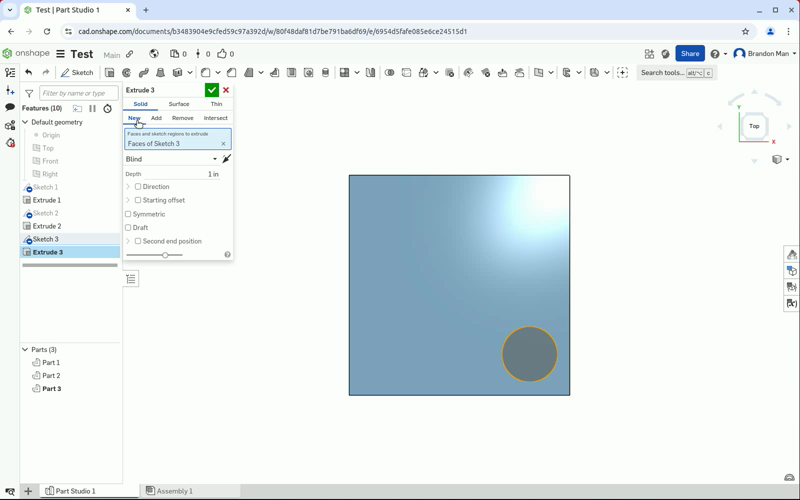
key(tab, 4)
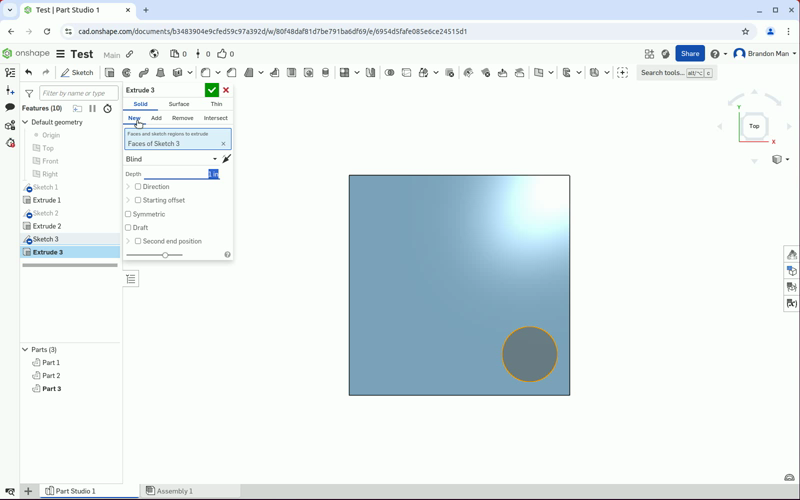
text(-17.09)
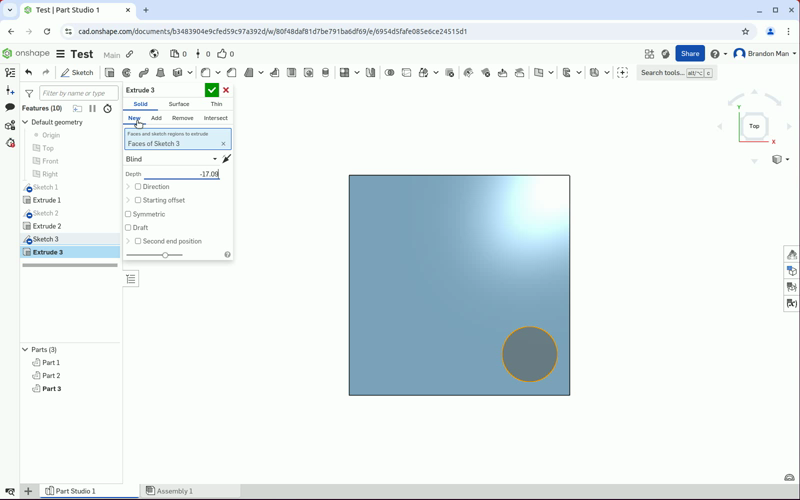
key(enter)
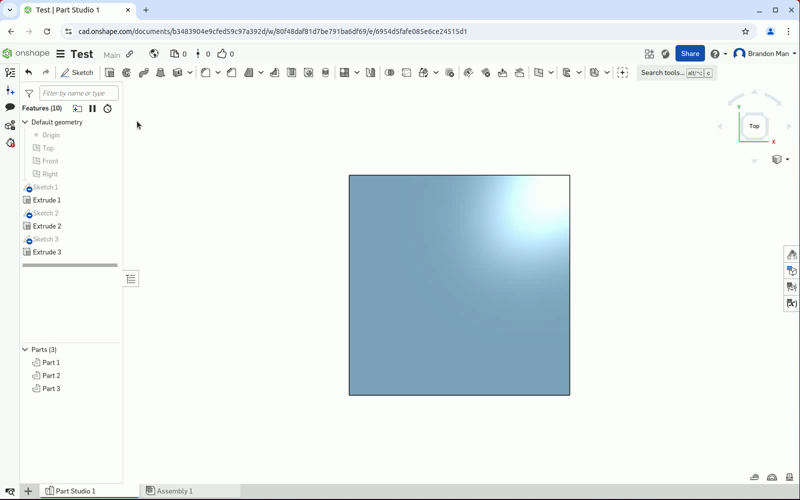
key(shift+h)
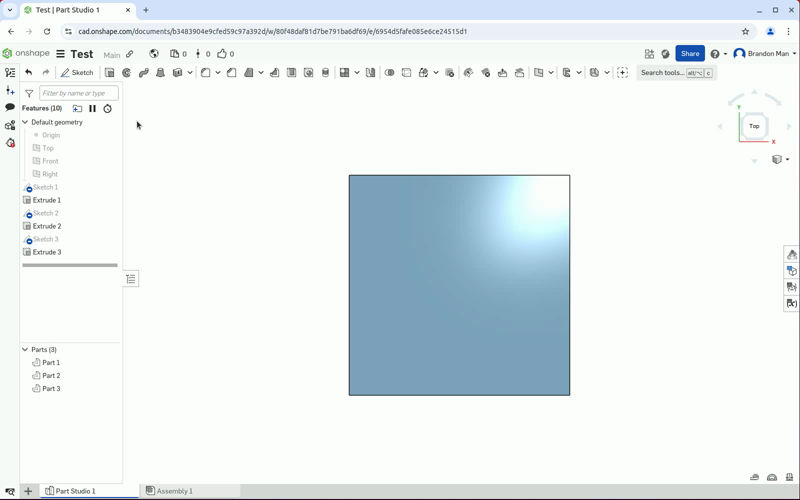
key(shift+h)
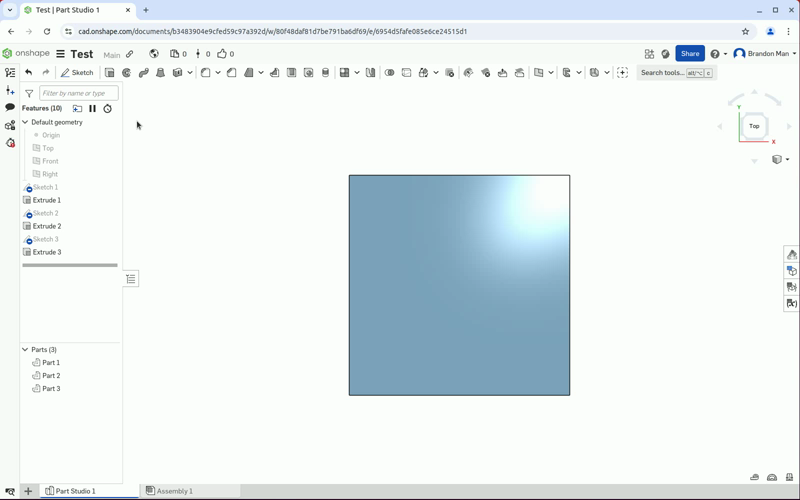
mouse_move(73, 189)
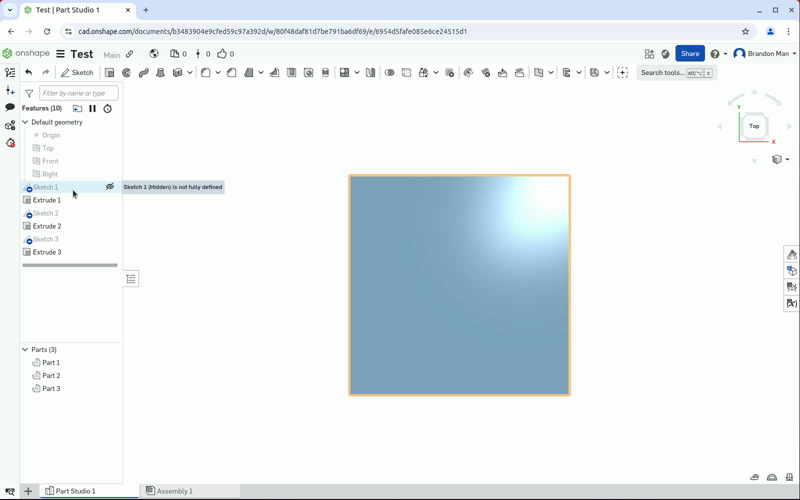
click(73, 189)
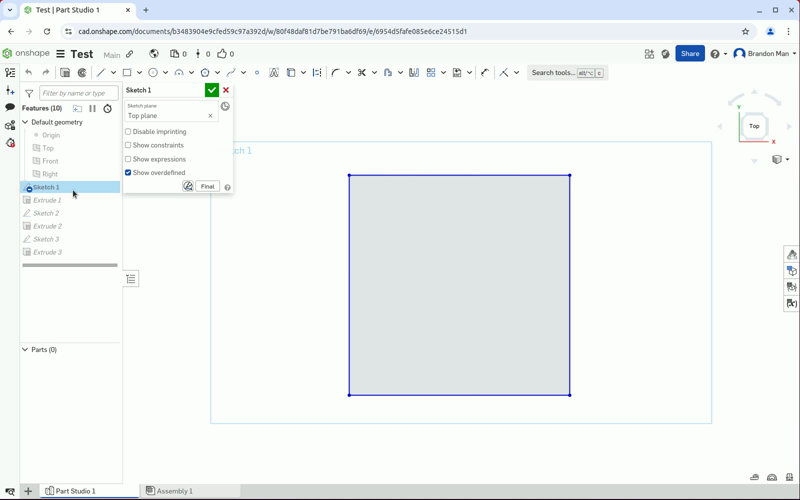
mouse_move(229, 92)
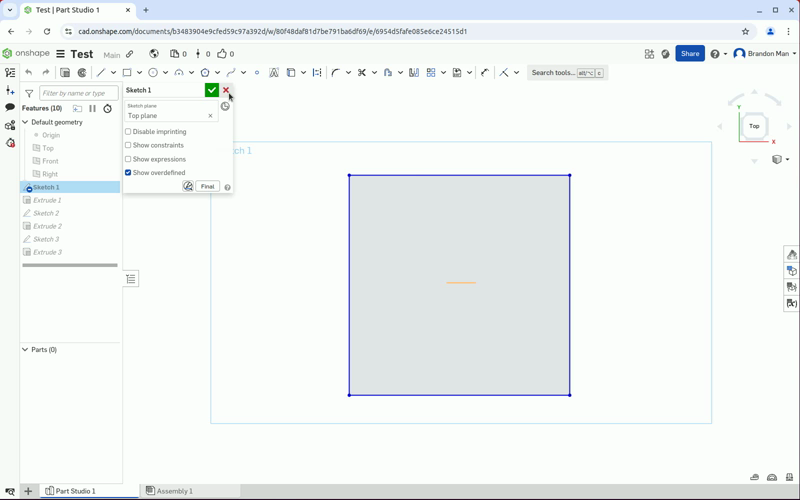
click(229, 92)
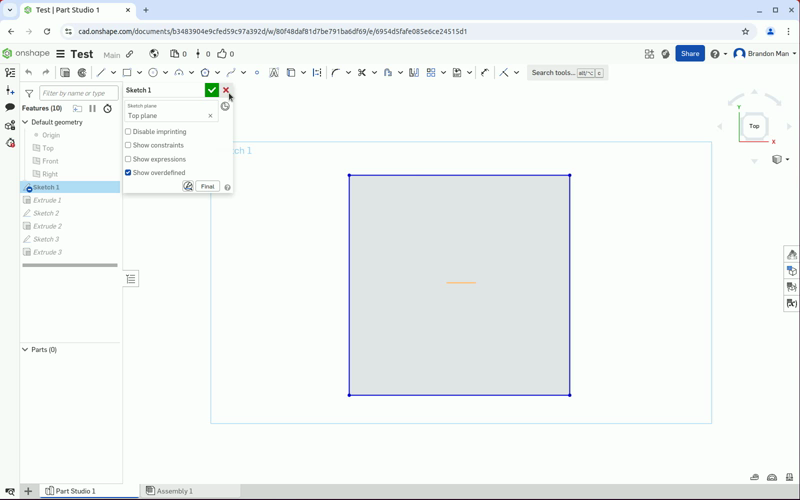
key(shift+s)
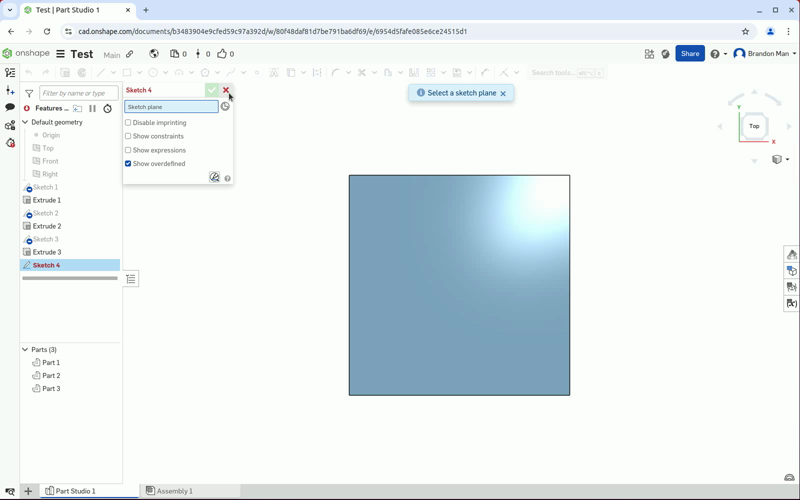
mouse_move(73, 150)
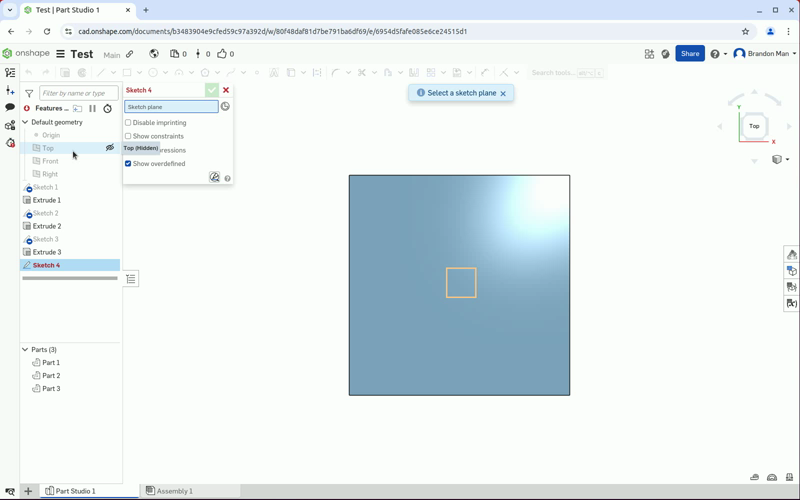
click(73, 150)
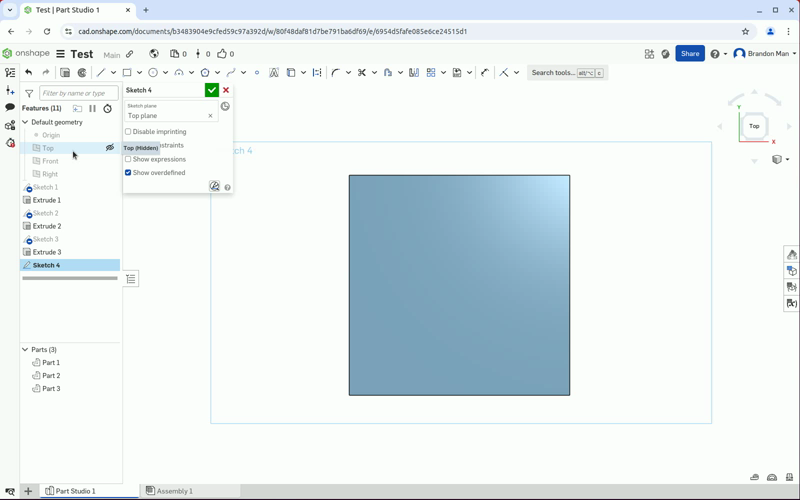
mouse_move(73, 352)
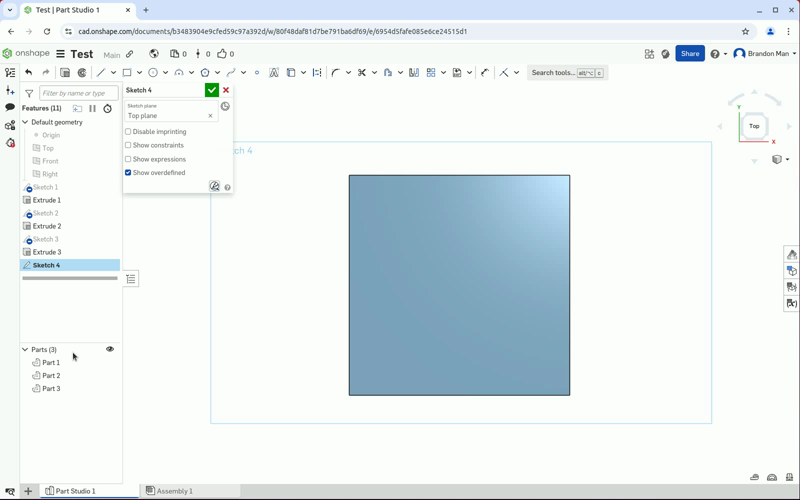
key(y)
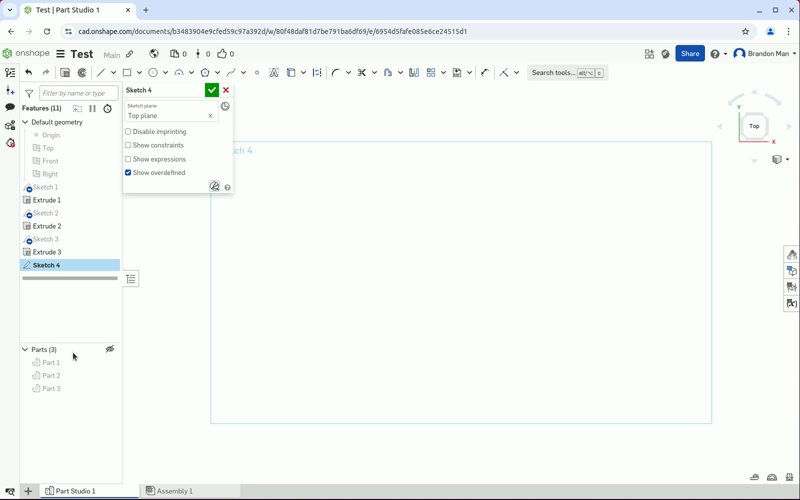
key(c)
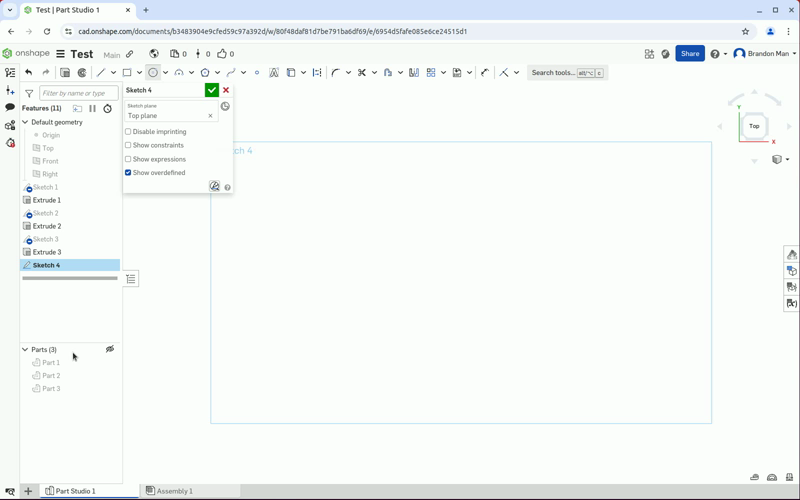
key_down(shift)
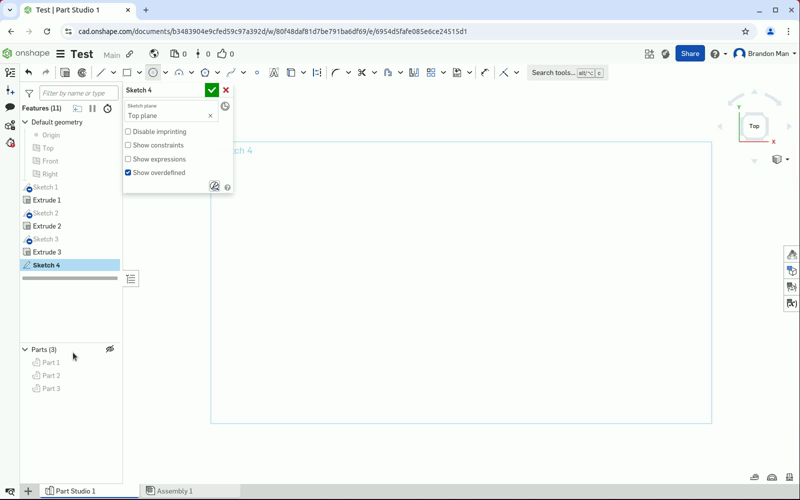
mouse_move(529, 211)
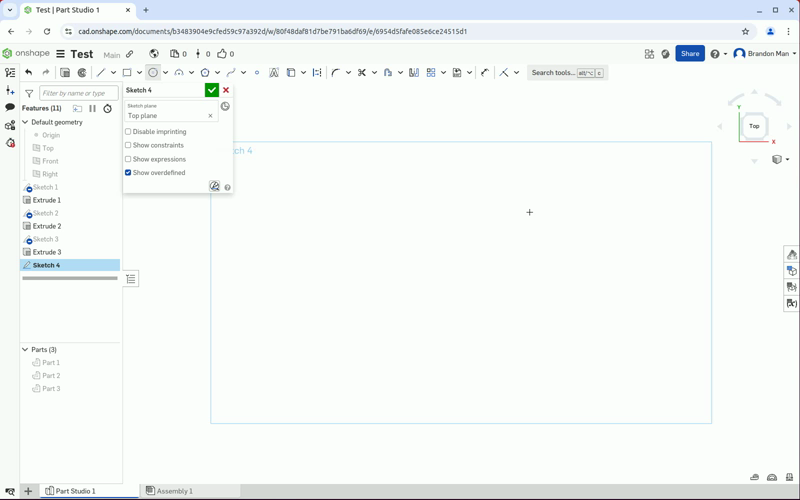
click(529, 211)
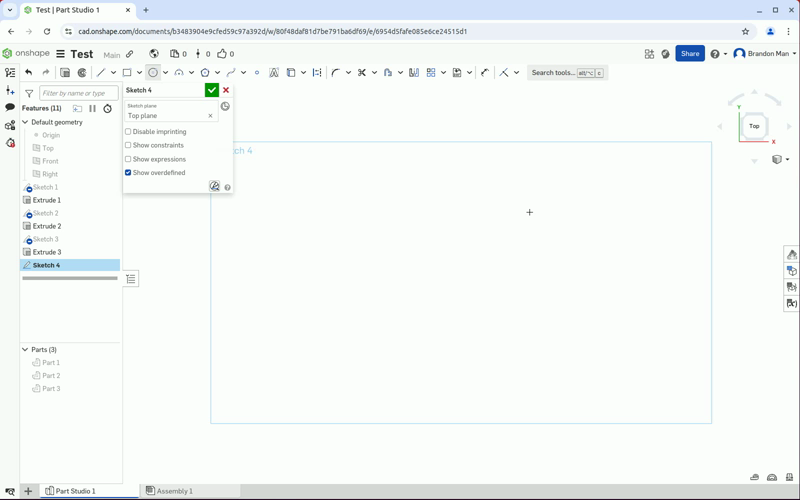
key_up(shift)
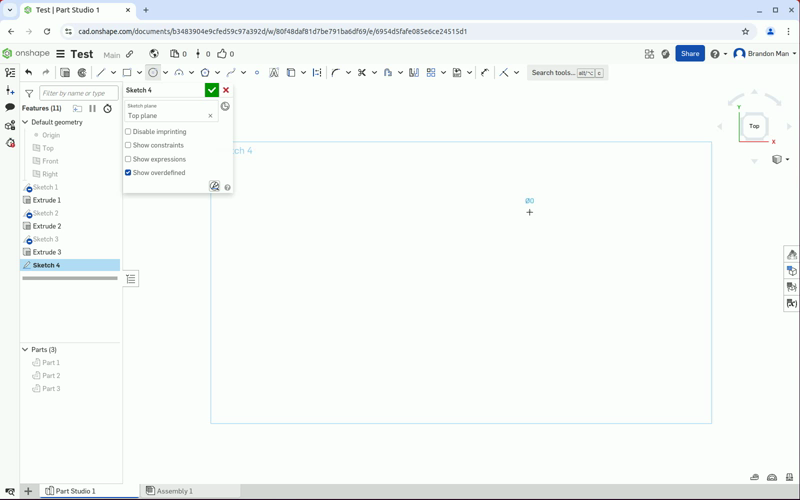
mouse_move(557, 211)
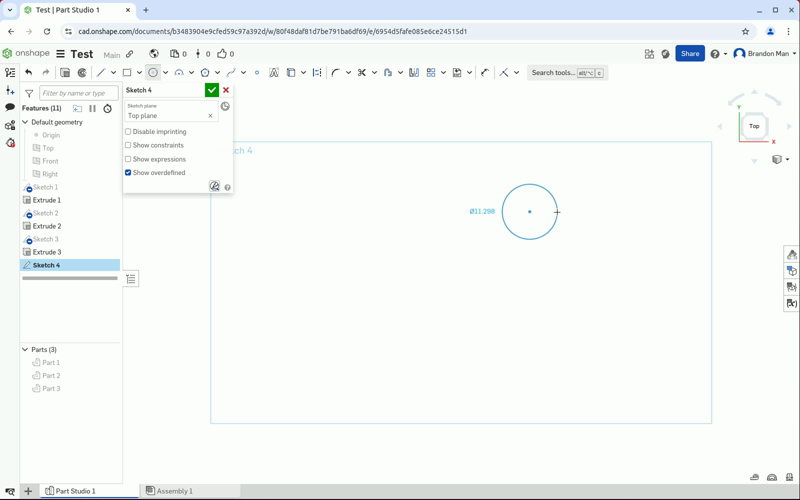
click(557, 211)
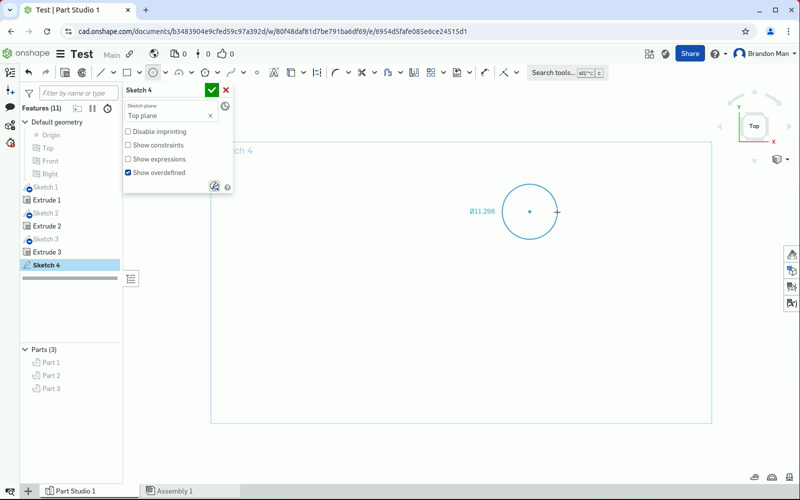
key(esc)
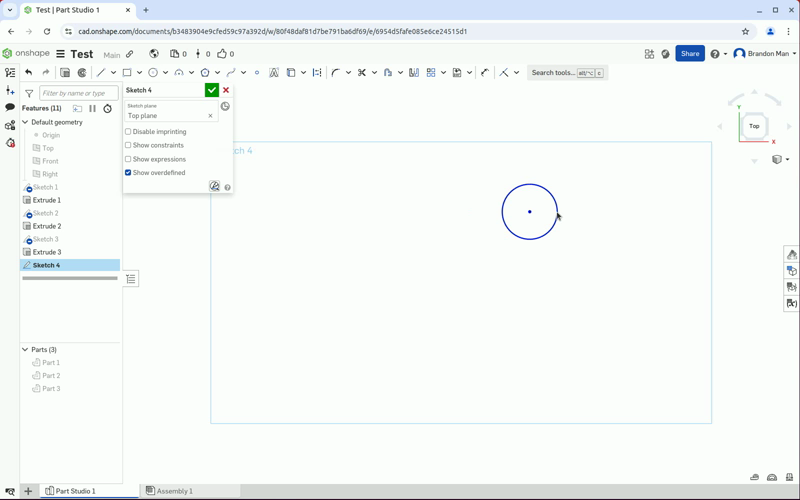
mouse_move(539, 234)
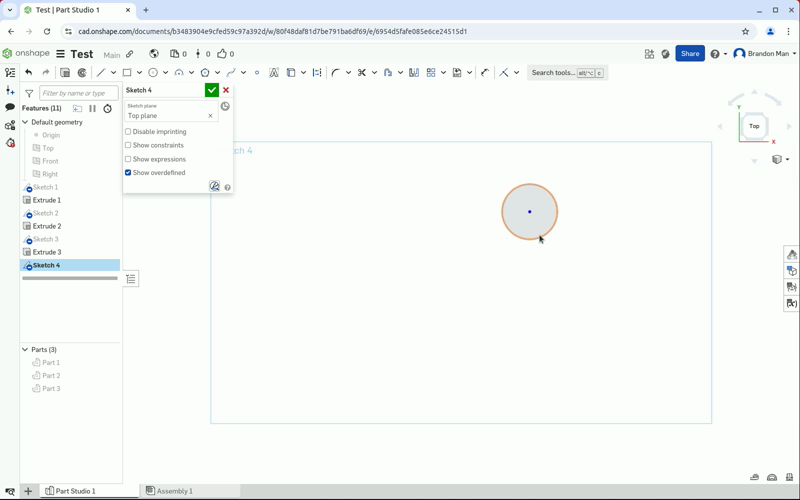
click(539, 234)
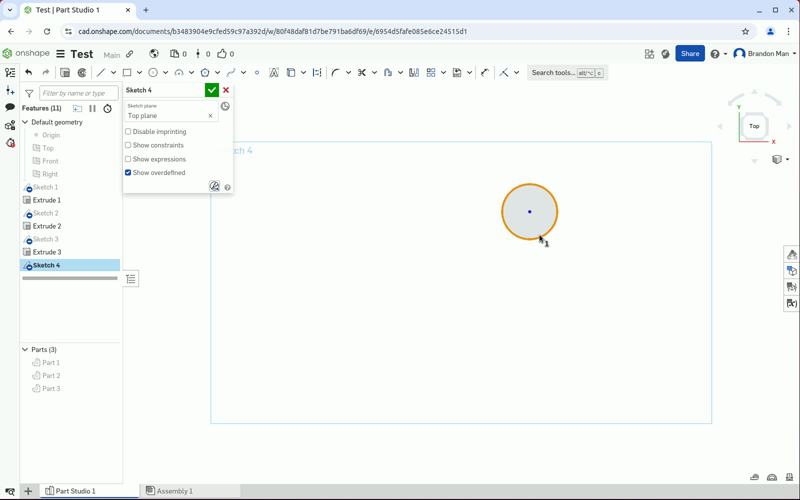
mouse_move(73, 352)
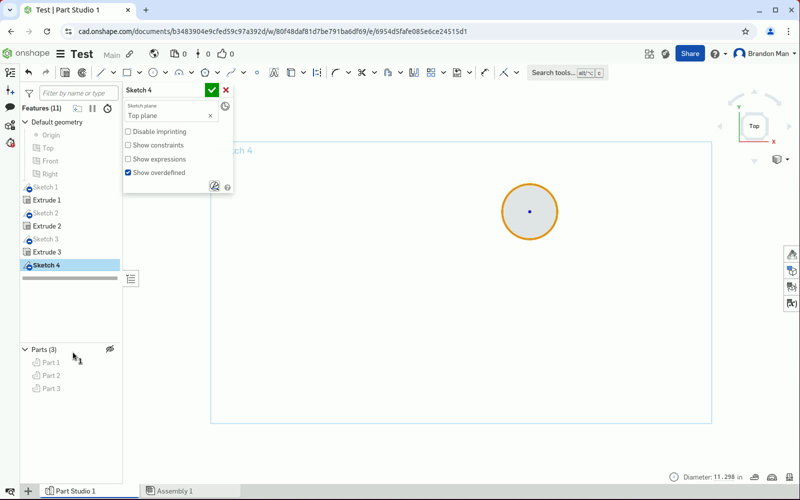
key(shift+y)
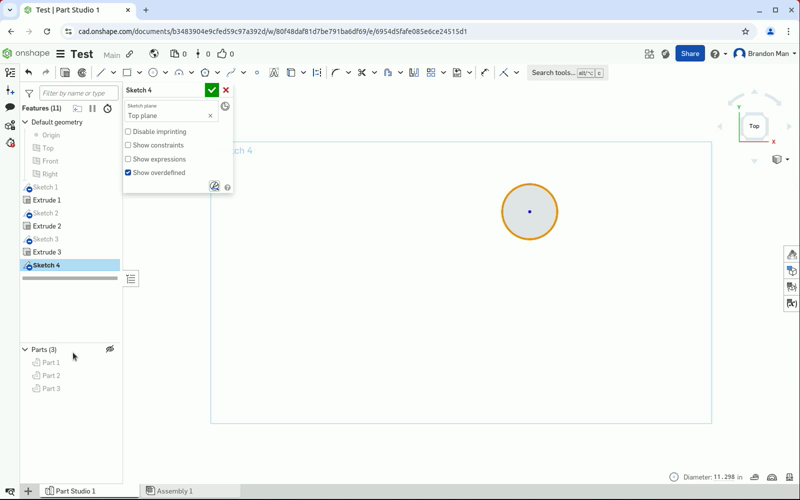
key(shift+e)
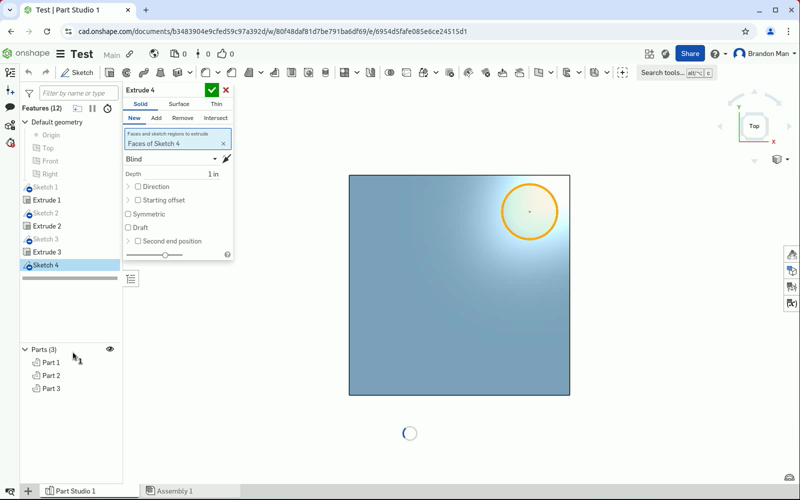
mouse_move(143, 106)
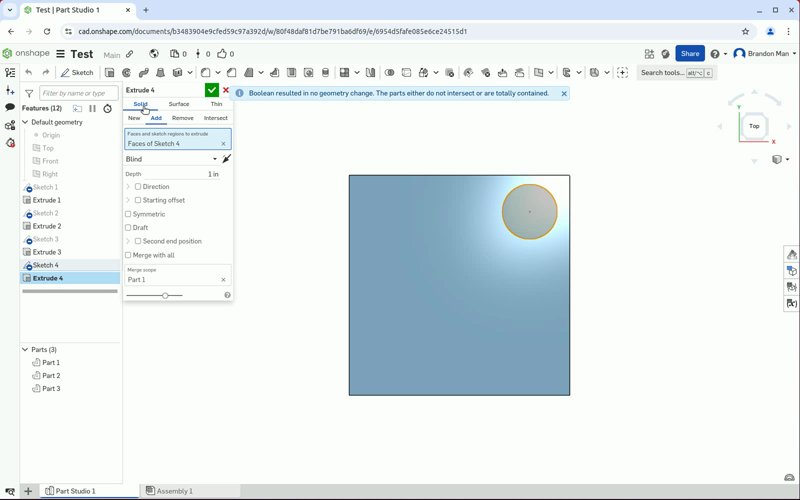
click(143, 106)
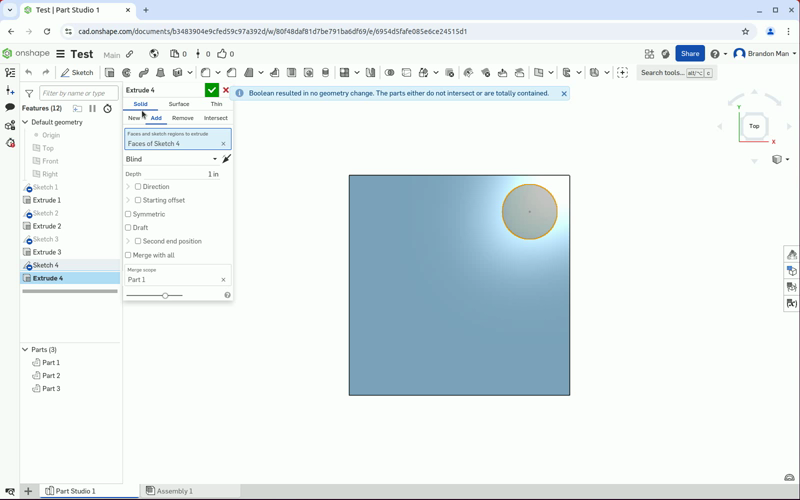
mouse_move(137, 120)
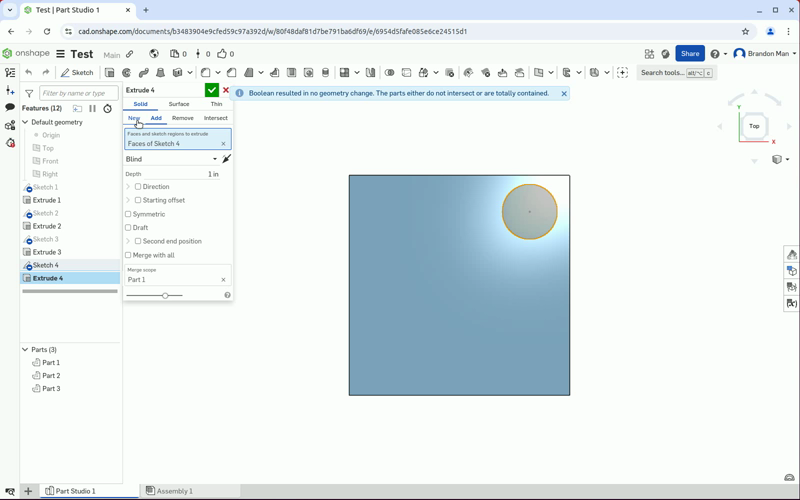
click(137, 120)
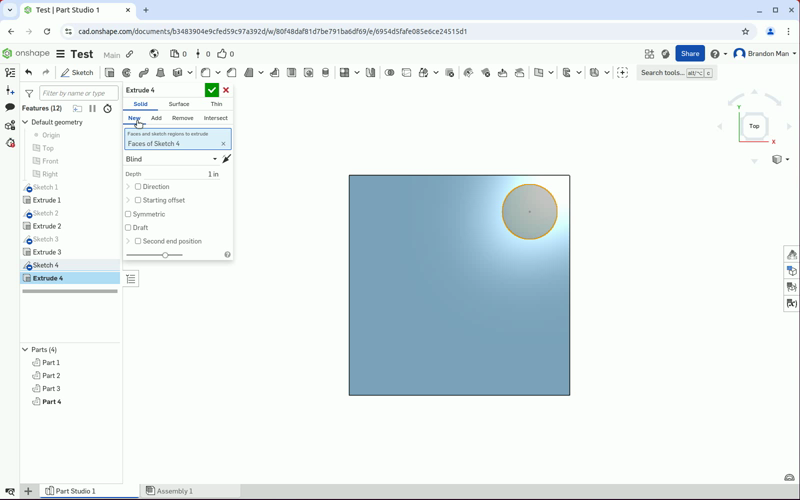
key(tab, 4)
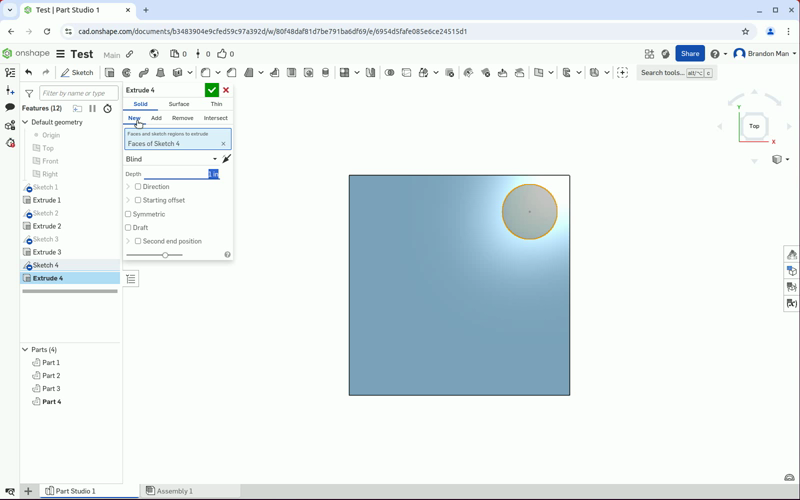
text(-17.09)
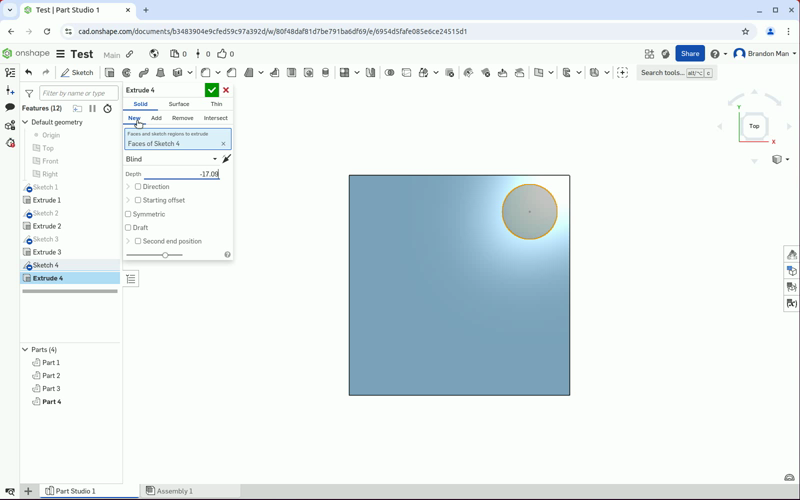
key(enter)
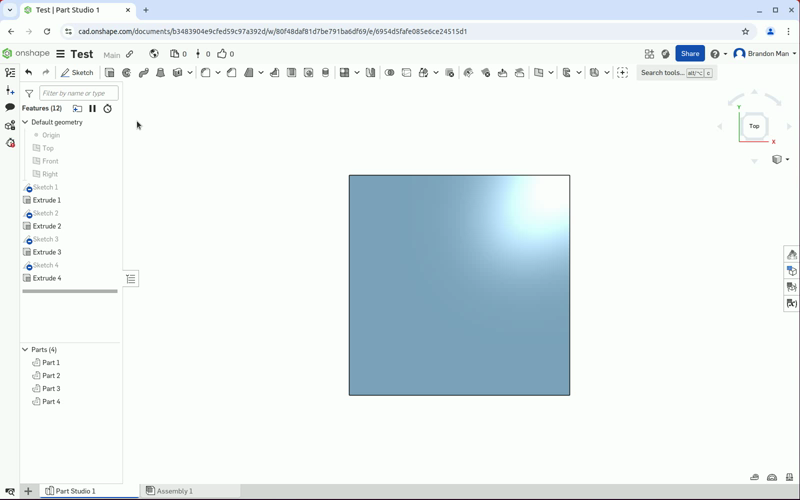
key(shift+h)
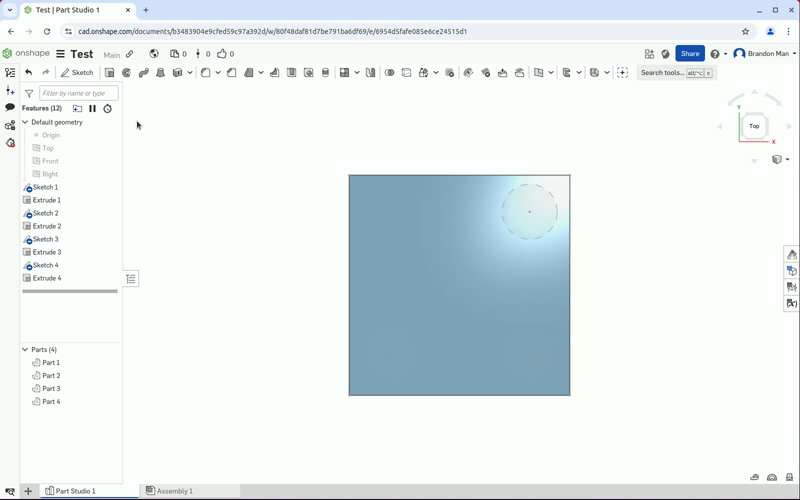
key(shift+h)
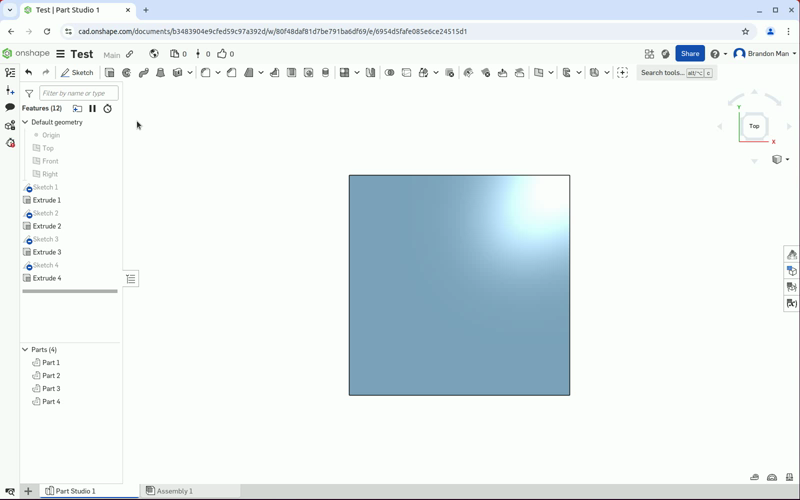
mouse_move(73, 189)
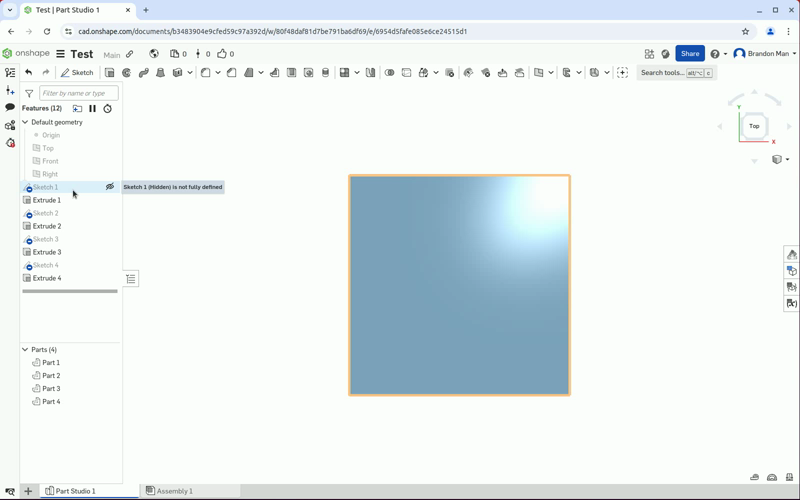
click(73, 189)
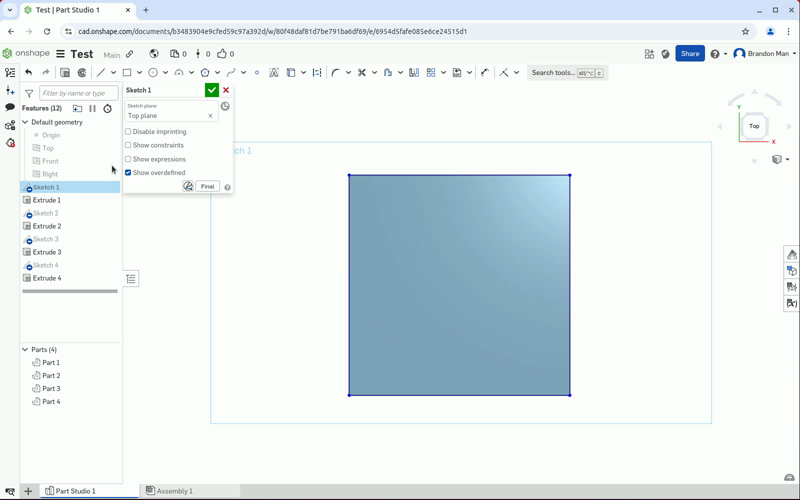
mouse_move(229, 92)
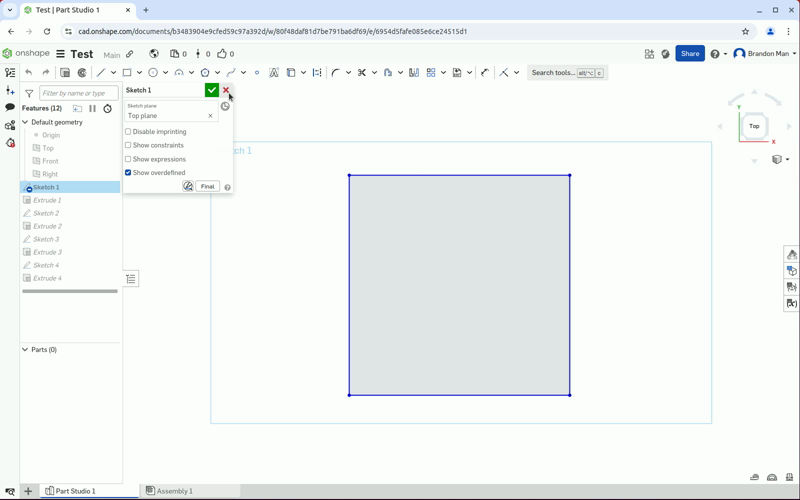
click(229, 92)
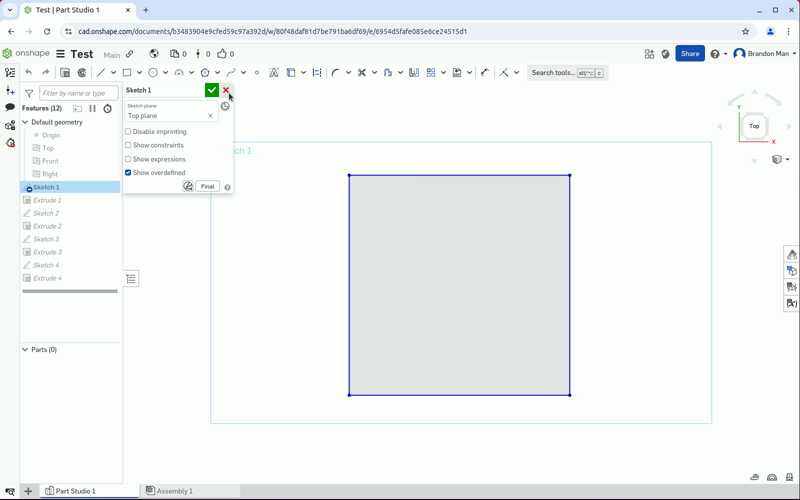
key(shift+s)
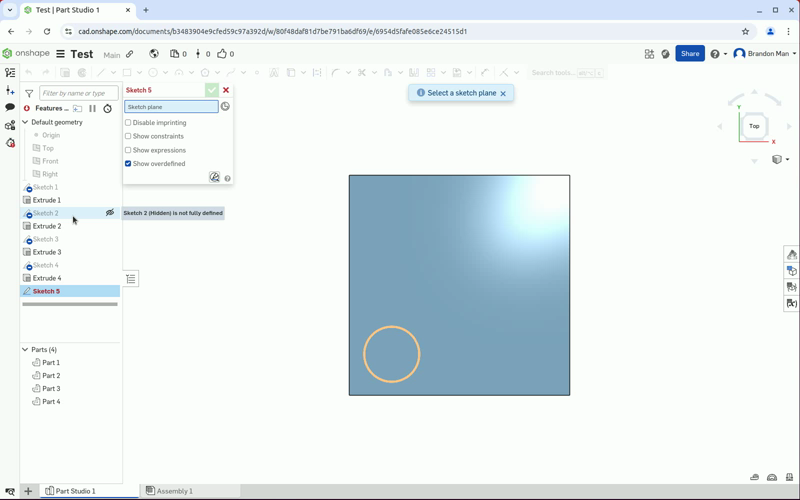
scroll(3)
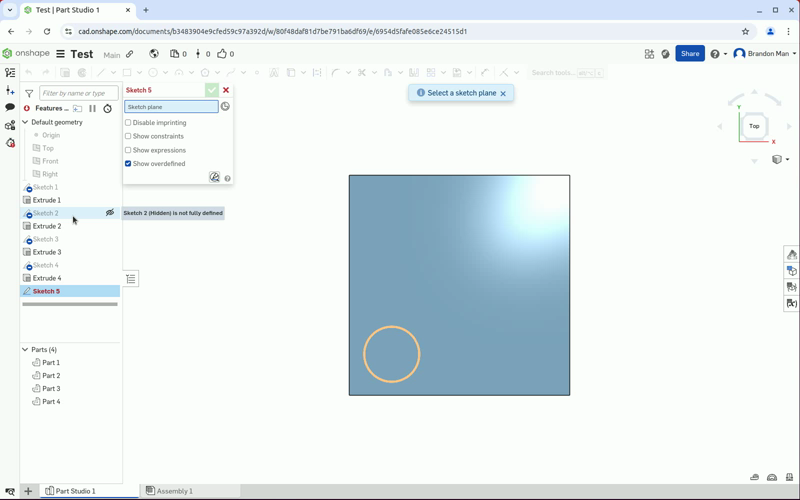
mouse_move(73, 150)
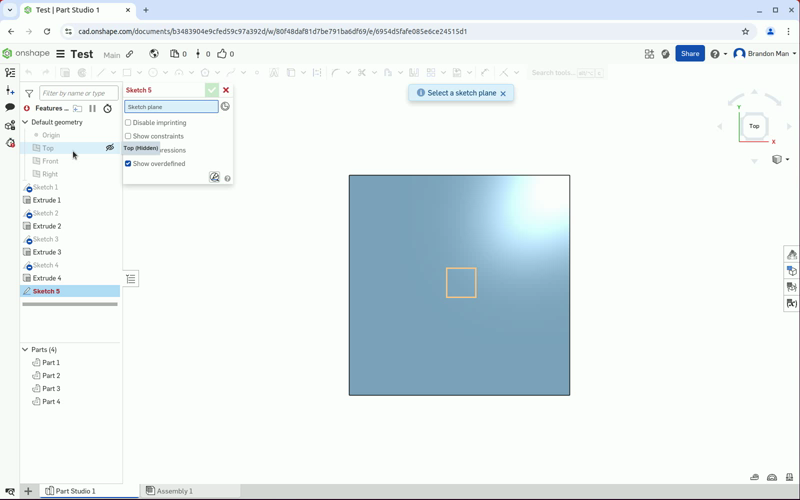
click(73, 150)
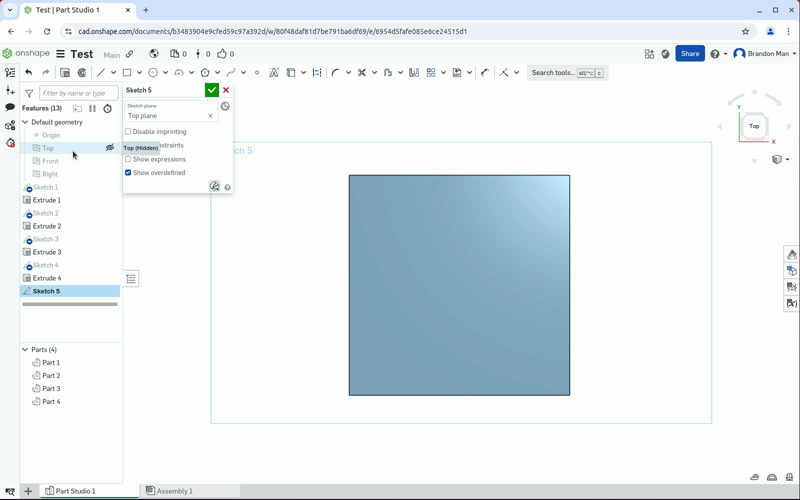
mouse_move(73, 352)
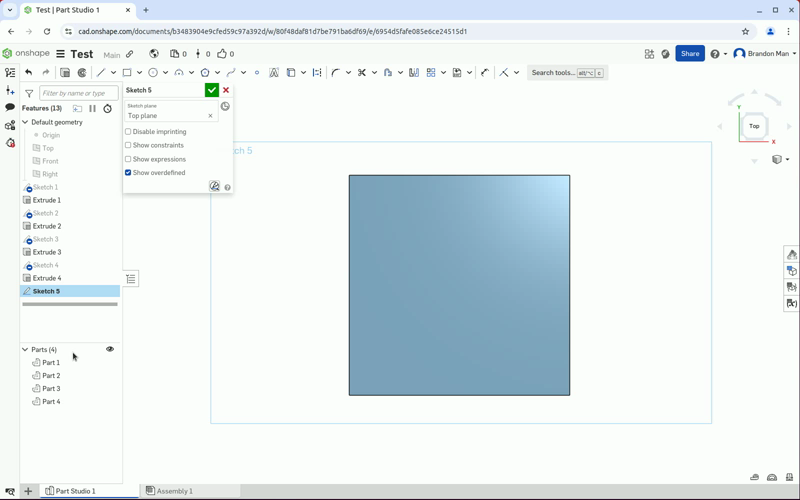
key(y)
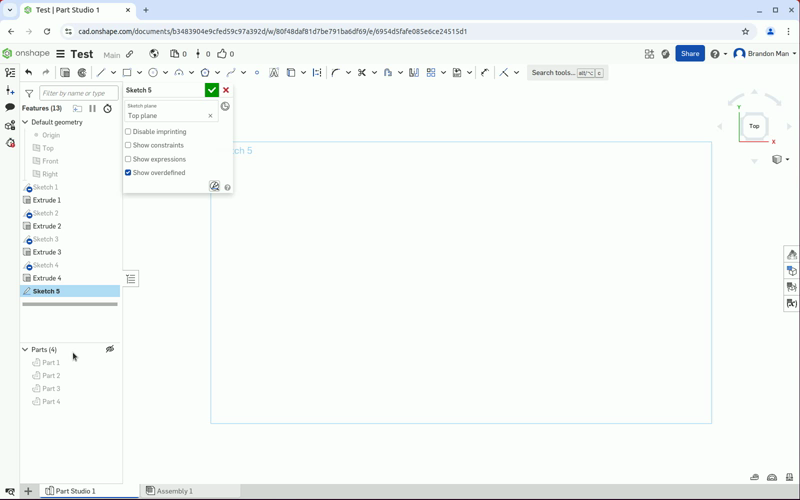
key(c)
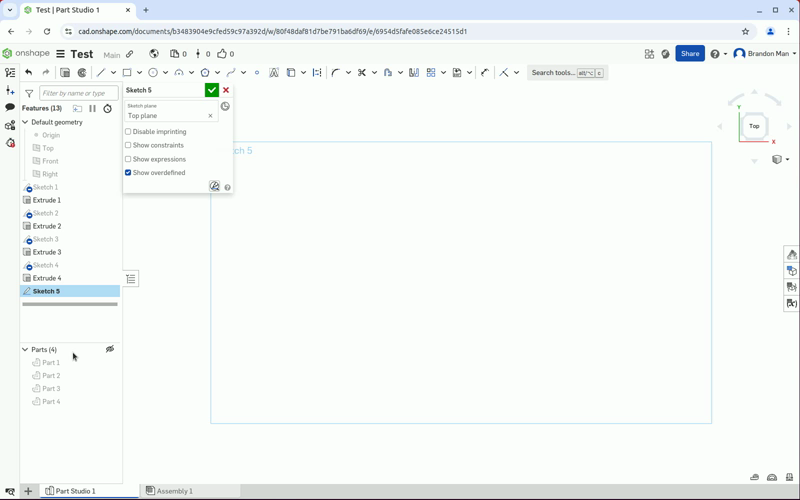
key_down(shift)
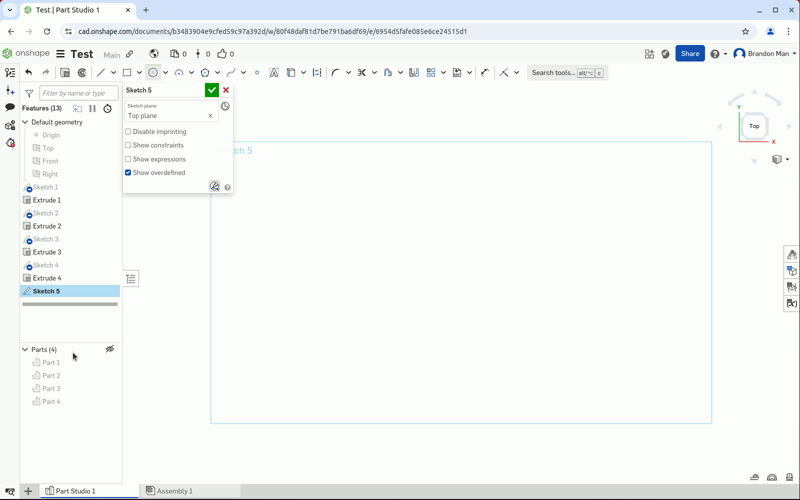
mouse_move(391, 211)
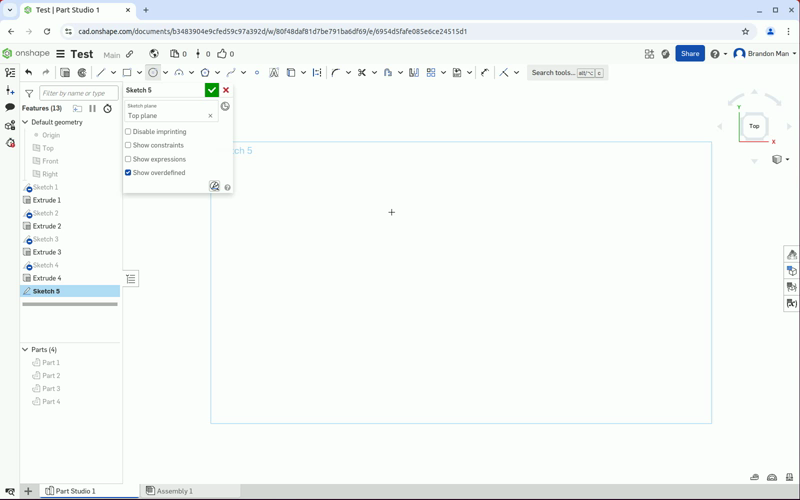
click(391, 211)
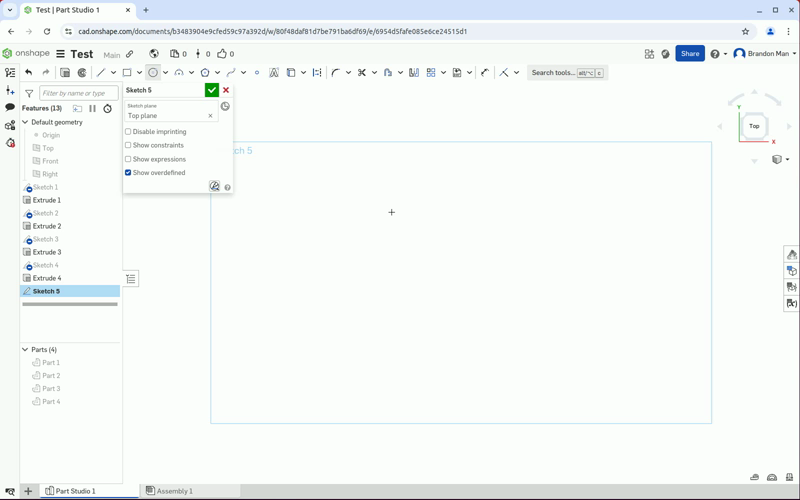
key_up(shift)
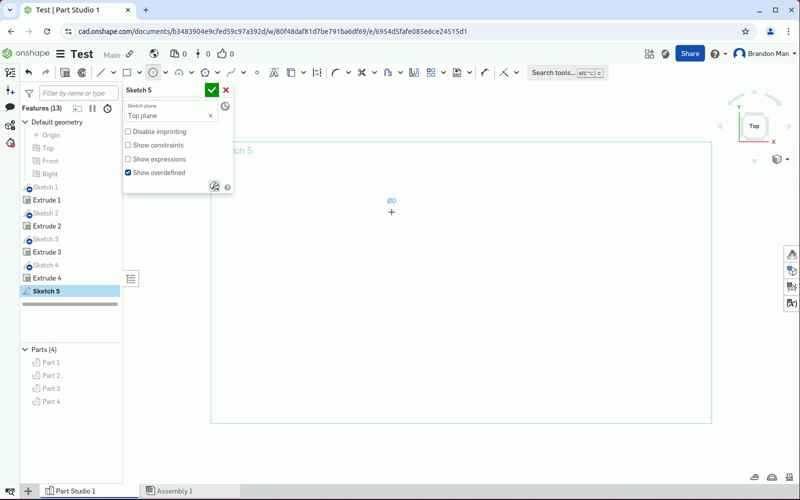
mouse_move(419, 211)
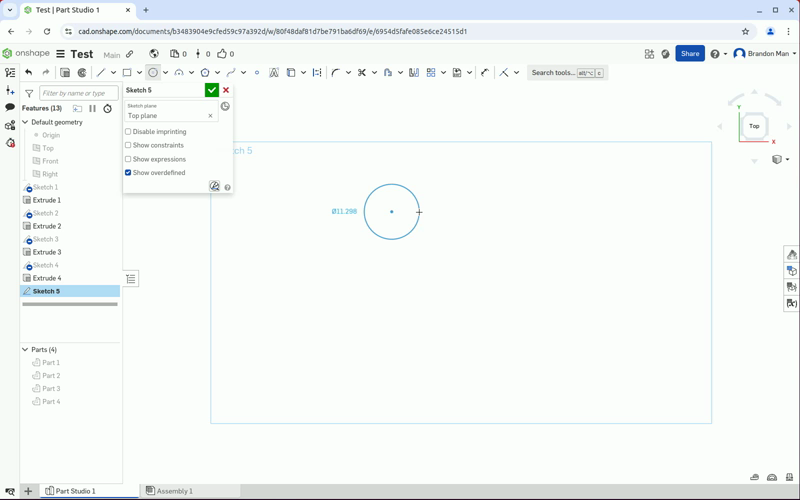
click(419, 211)
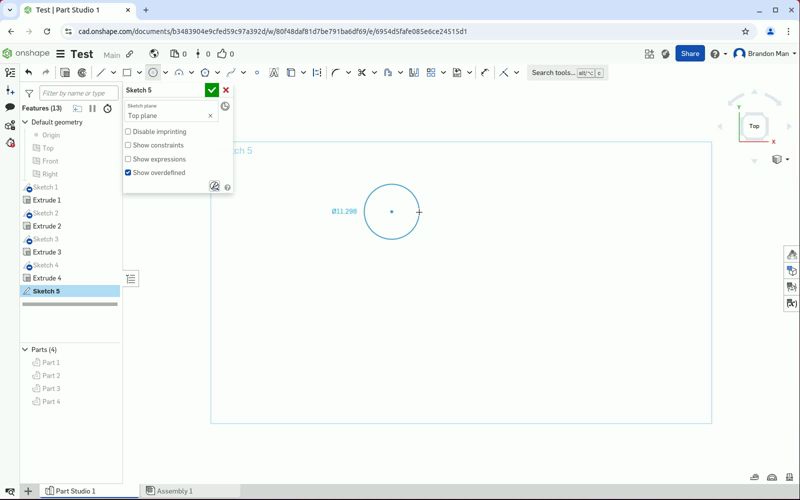
key(esc)
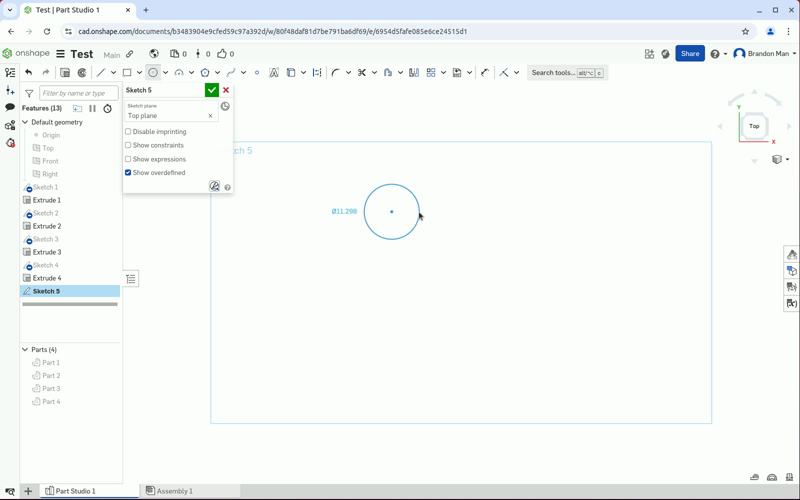
mouse_move(392, 234)
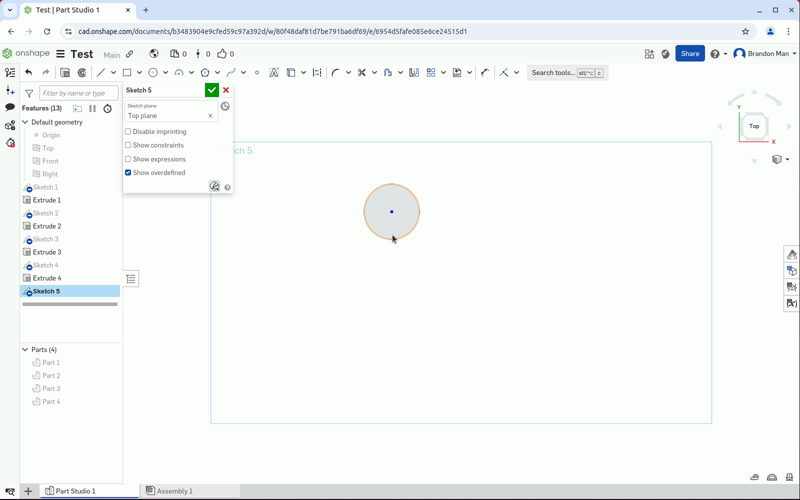
click(392, 234)
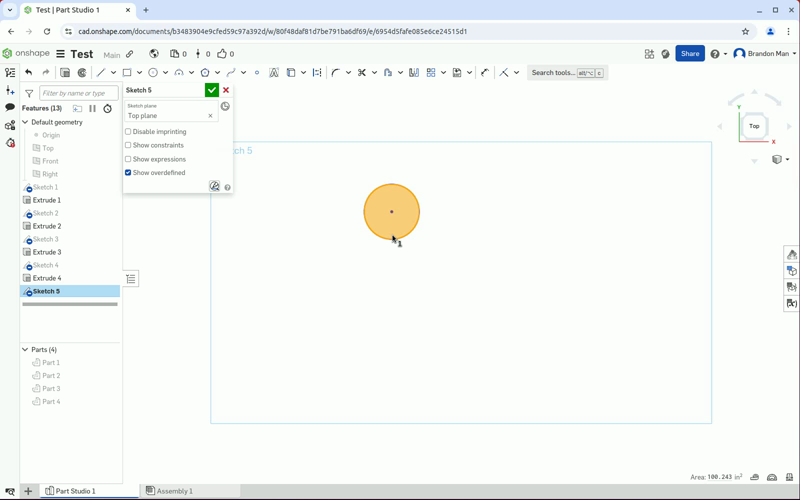
mouse_move(73, 352)
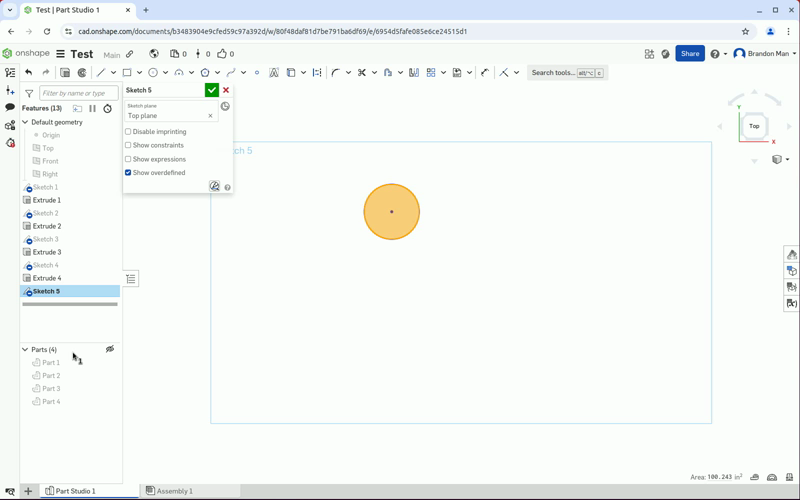
key(shift+y)
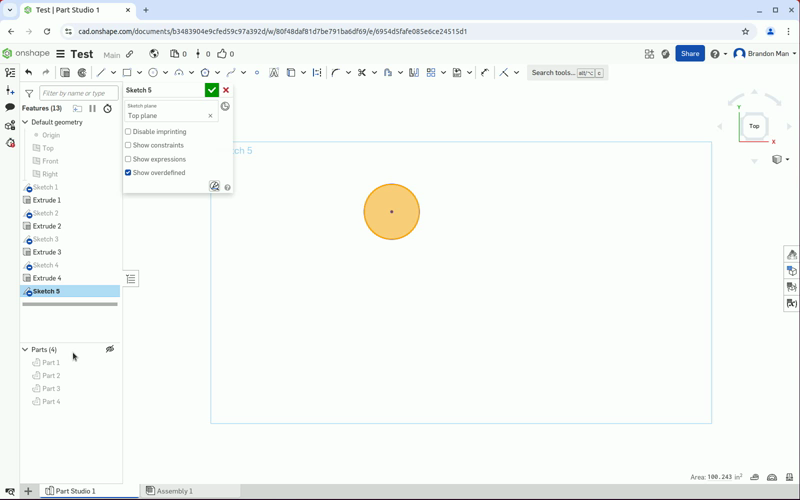
key(shift+e)
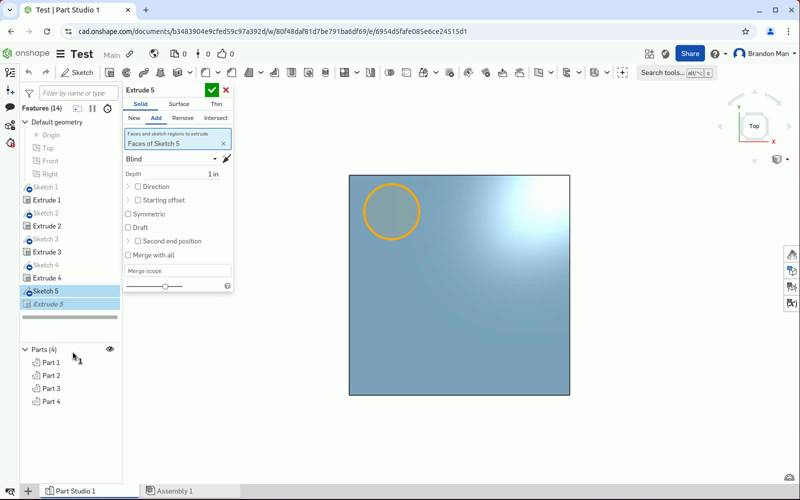
mouse_move(143, 106)
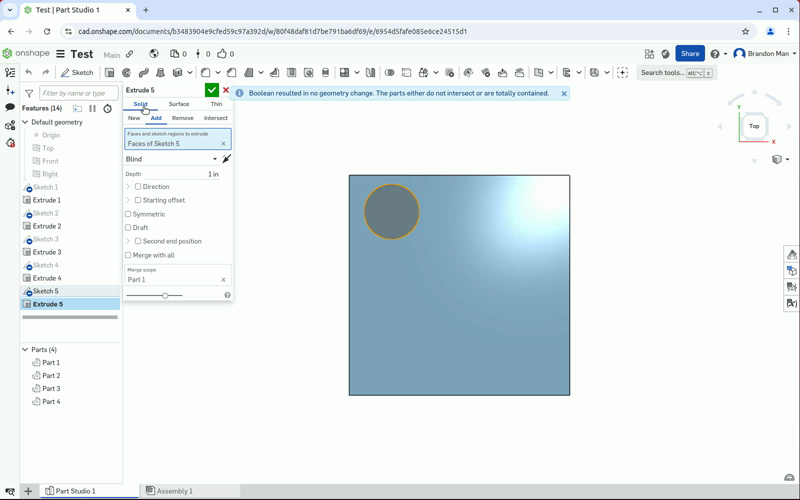
click(143, 106)
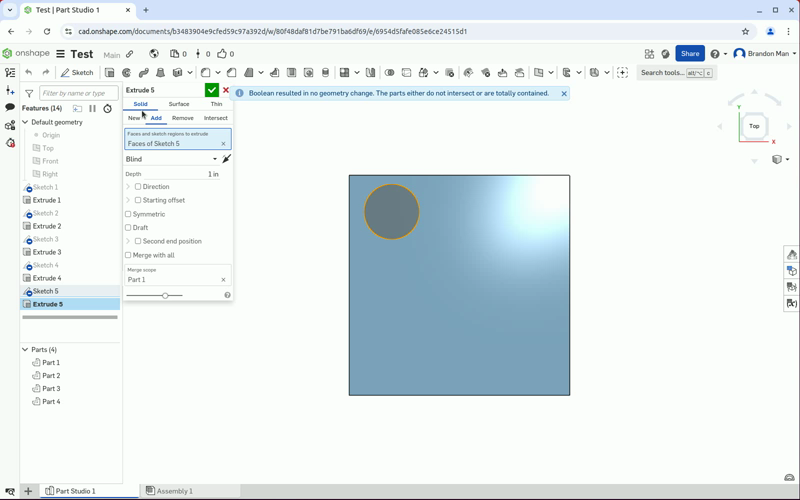
mouse_move(137, 120)
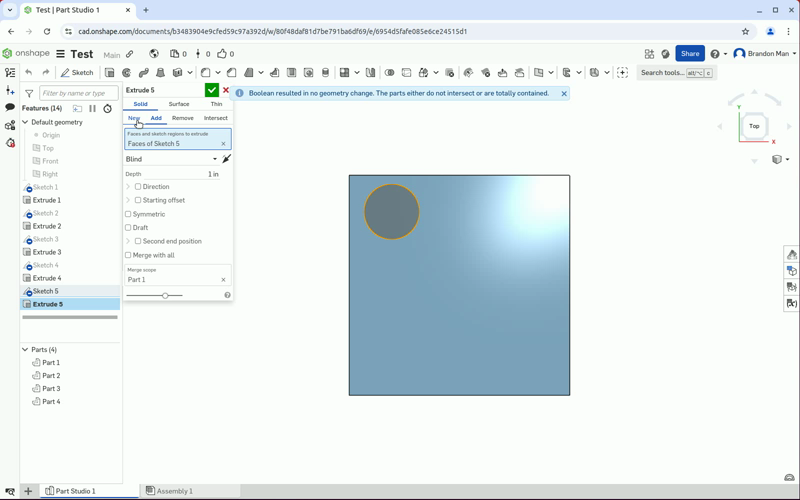
click(137, 120)
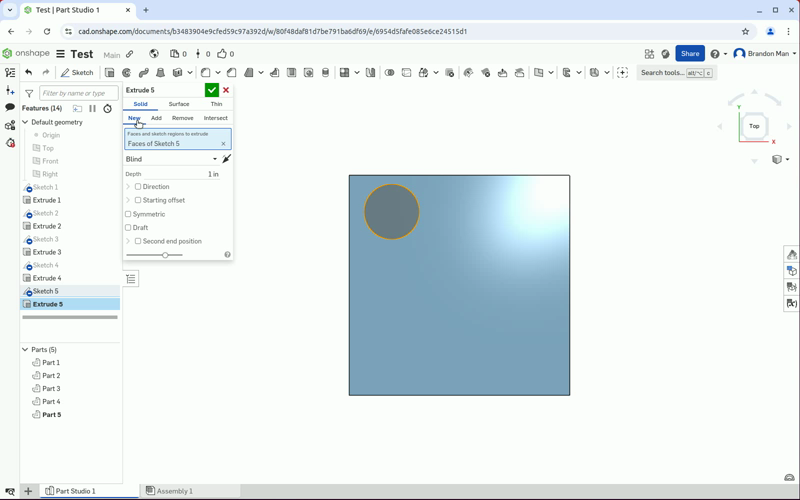
key(tab, 4)
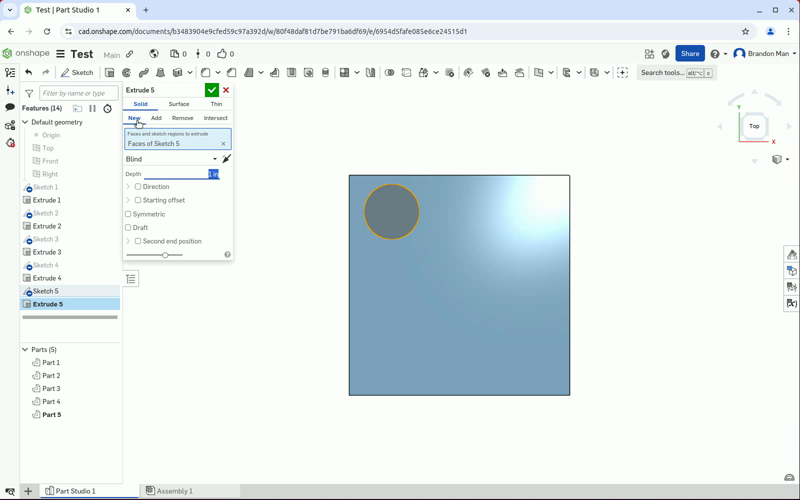
text(-17.09)
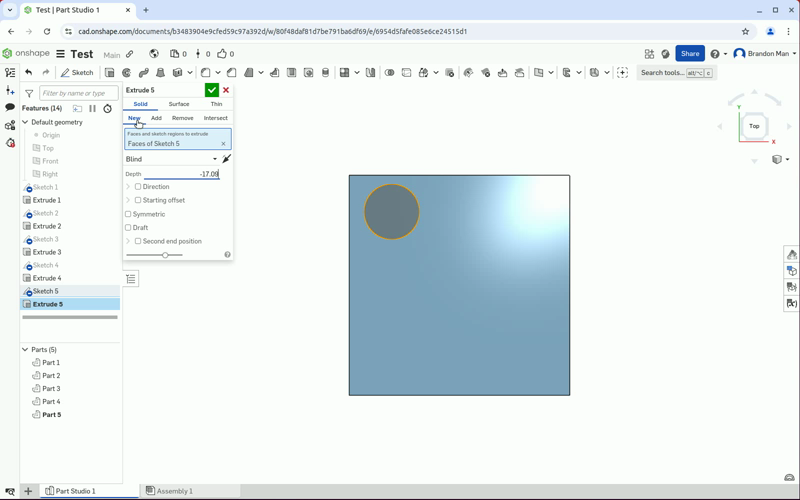
key(enter)
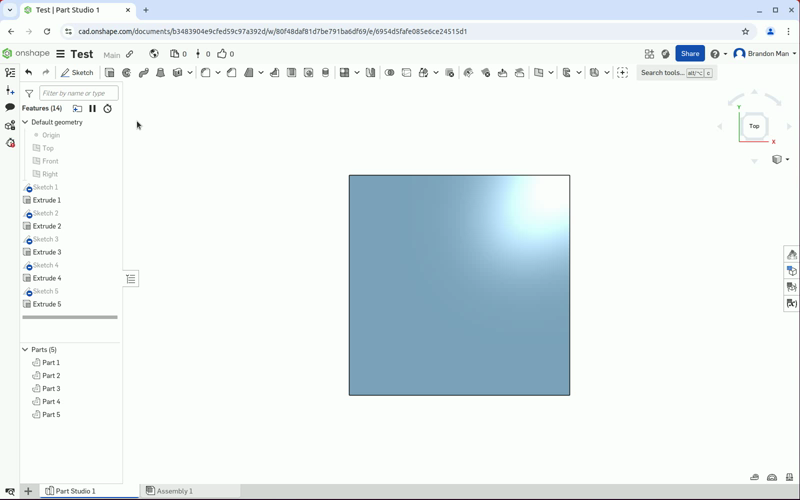
key(shift+h)
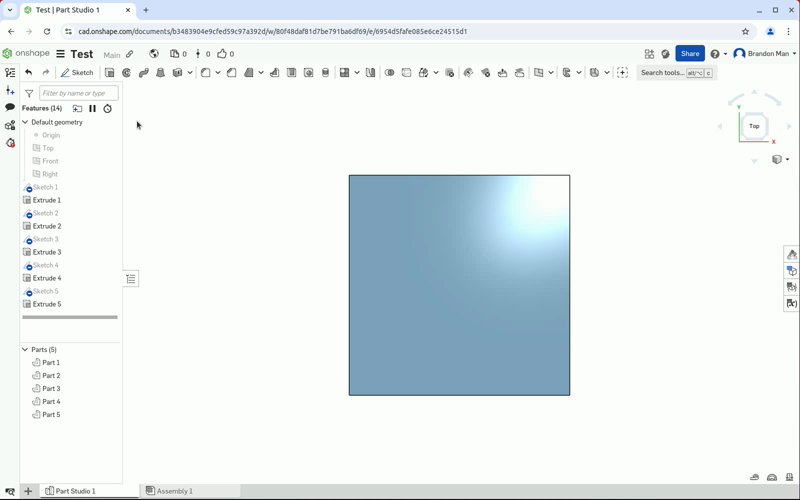
key(shift+h)
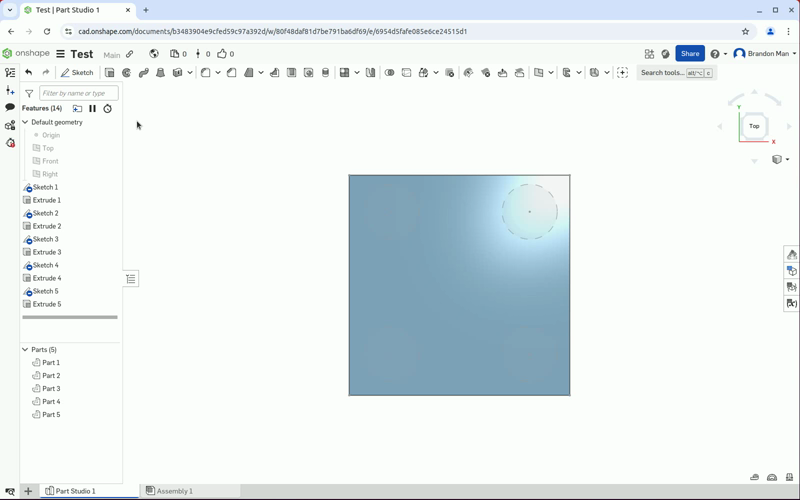
key(shift+7)
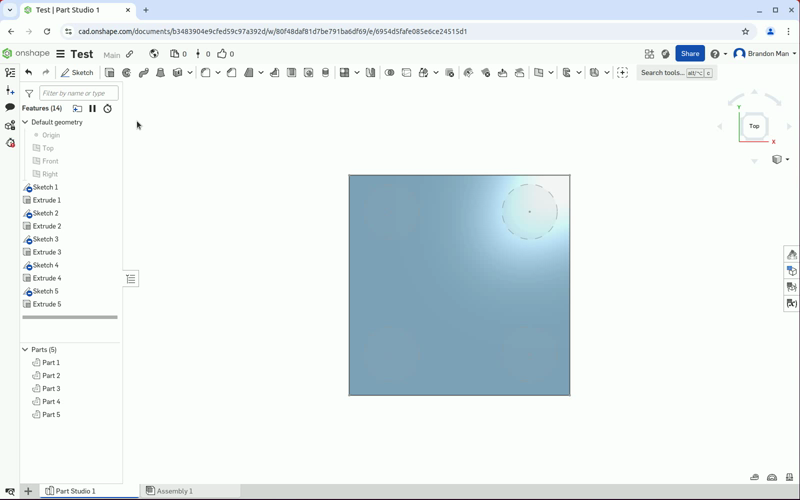
key(up, 3)
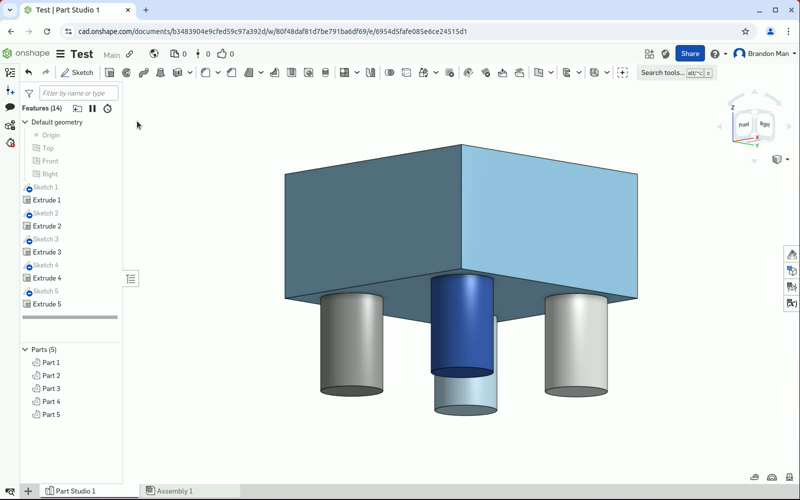
key(left, 3)
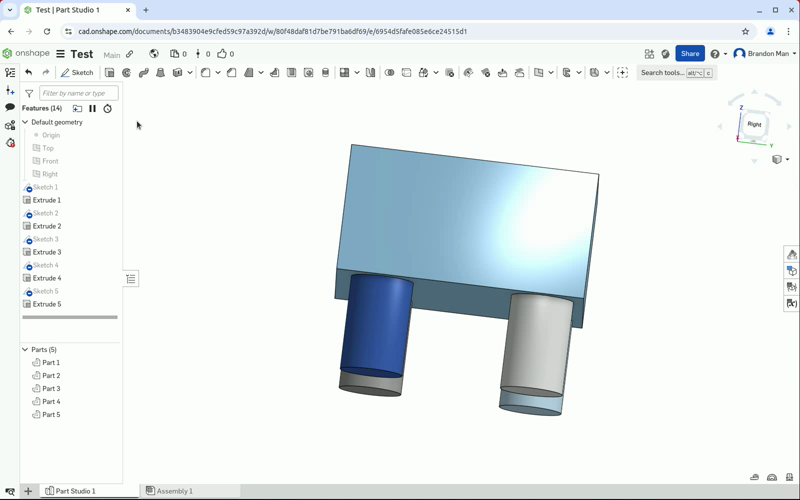
key(right, 3)
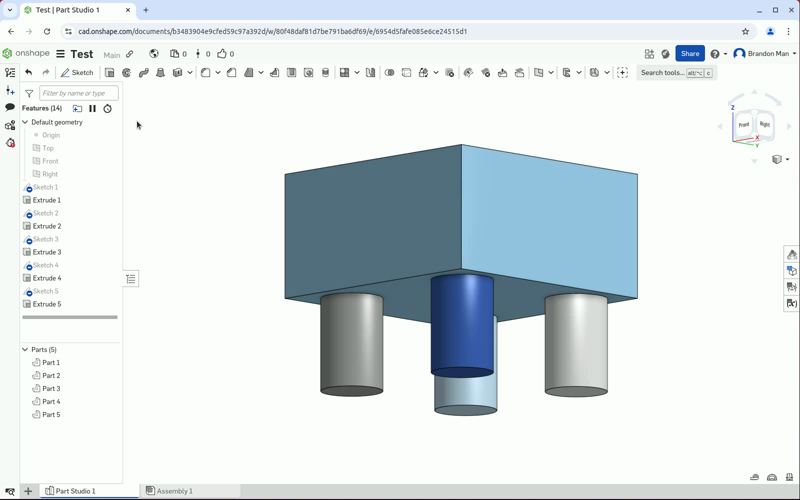
key(down, 3)
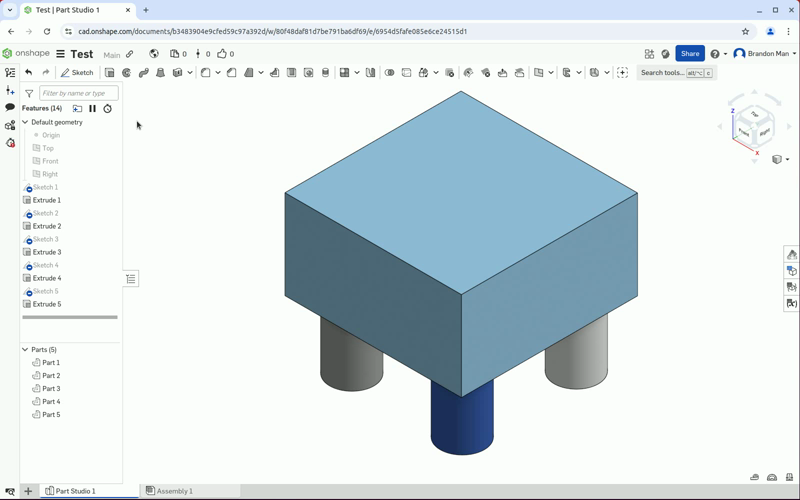
mouse_move(73, 189)
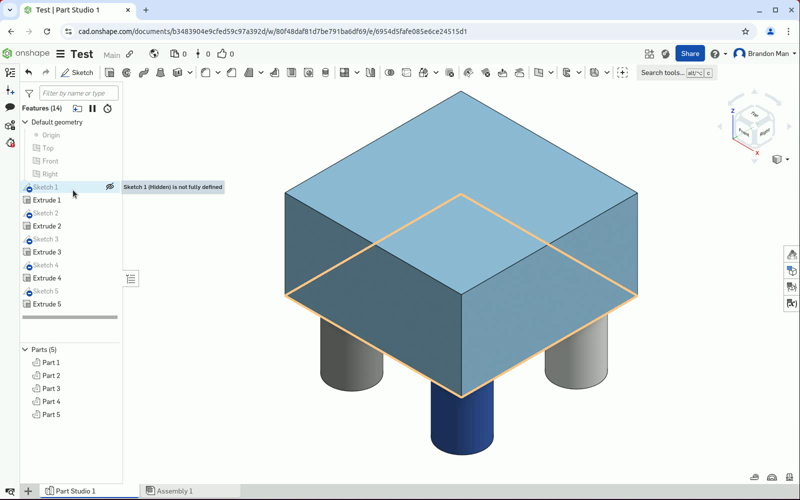
click(73, 189)